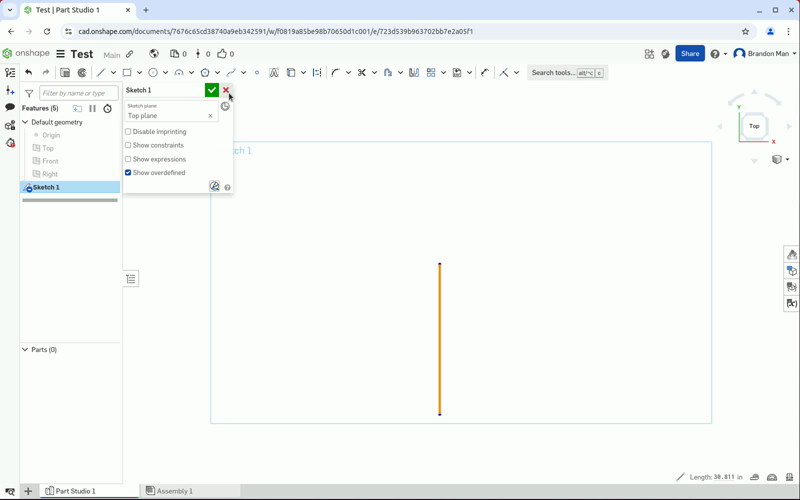
key(shift+h)
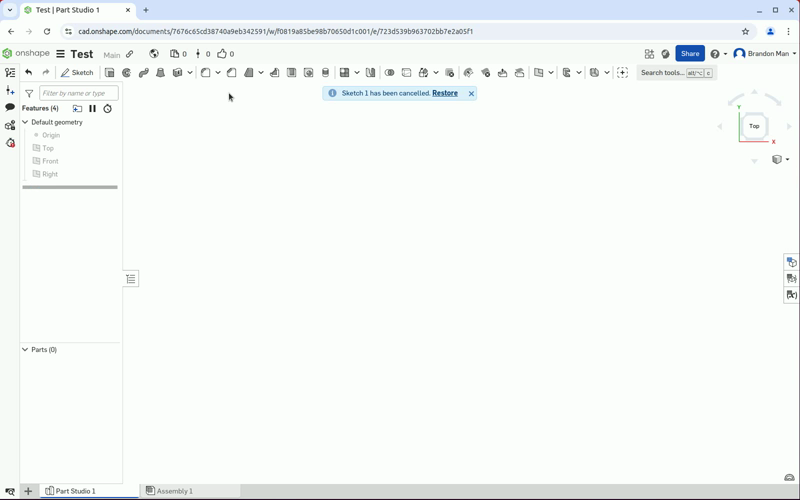
mouse_move(73, 352)
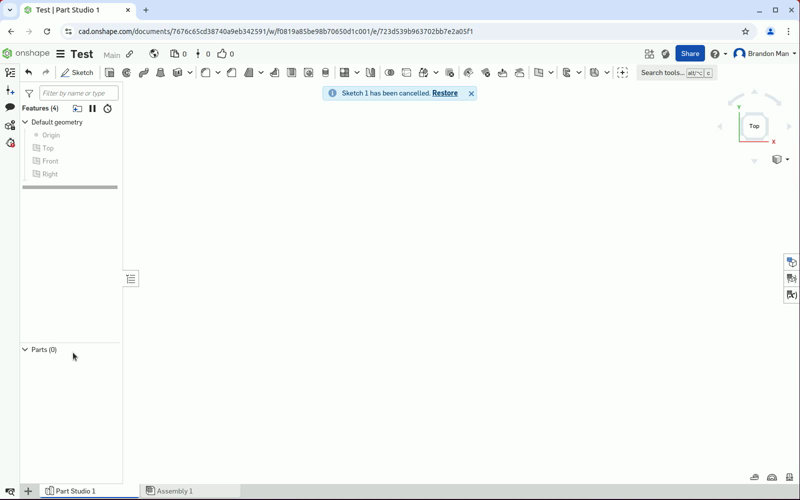
key(y)
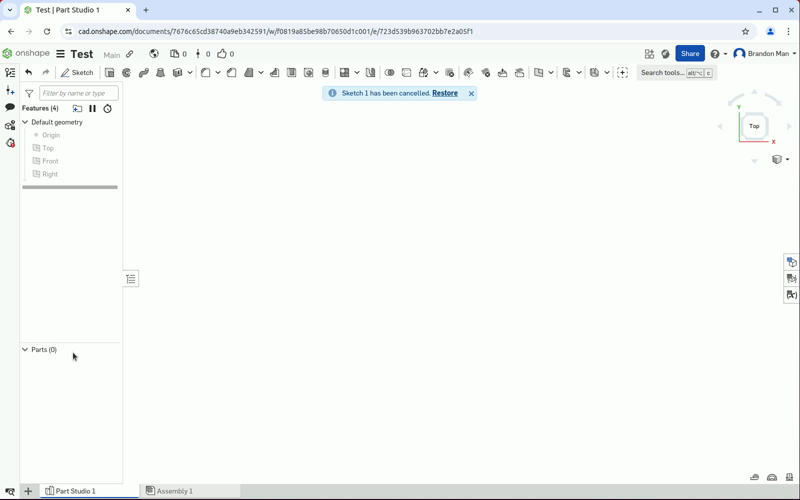
key(shift+p)
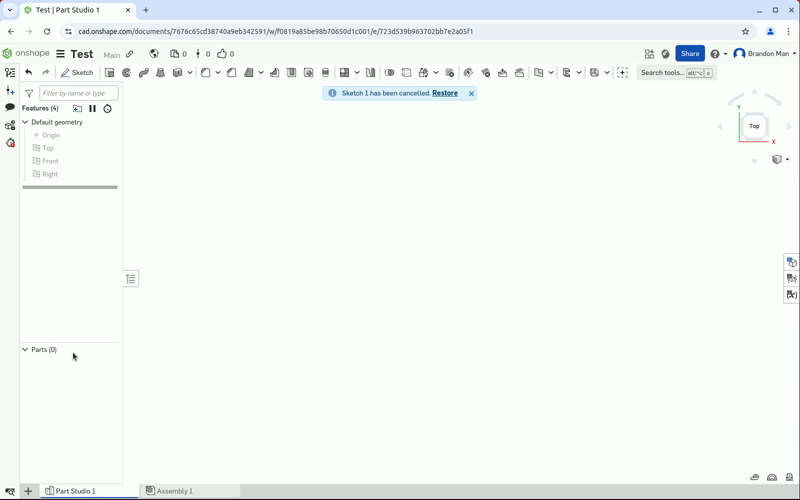
key(space)
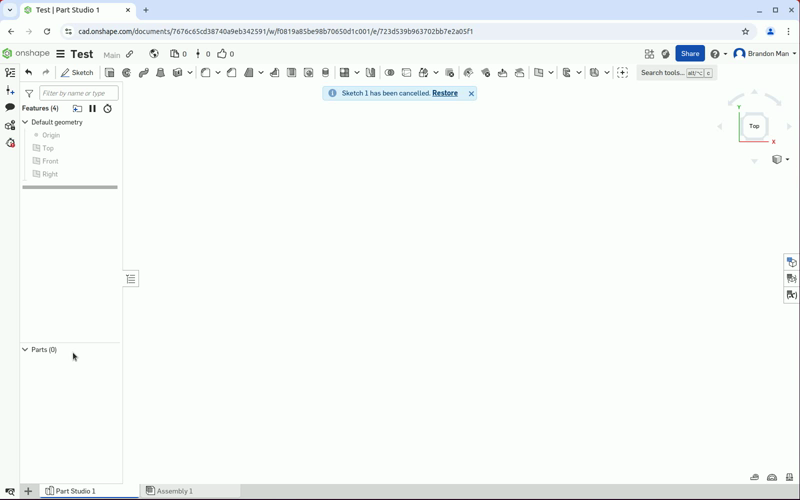
key_down(shift)
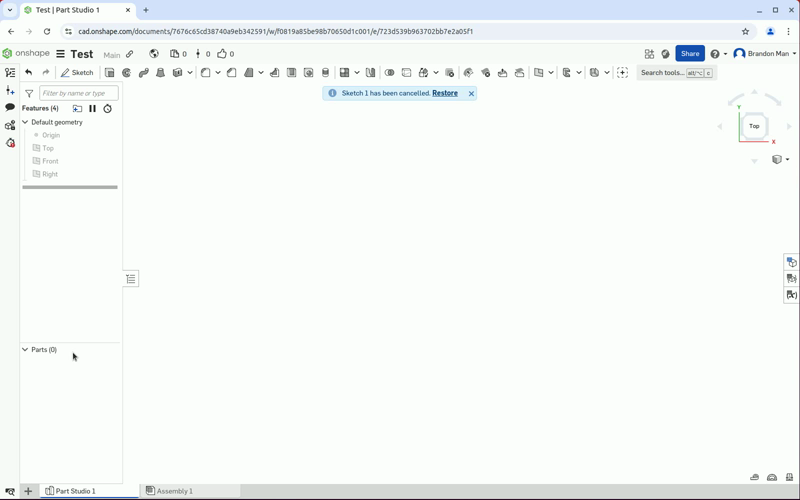
key(up)
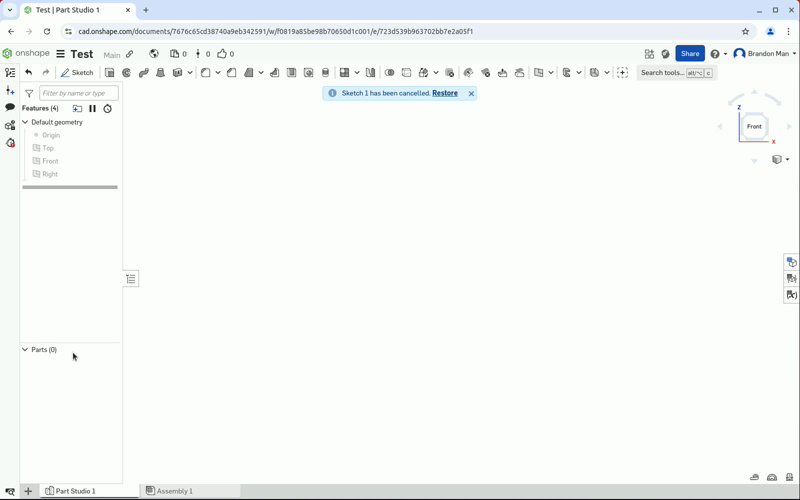
key_up(shift)
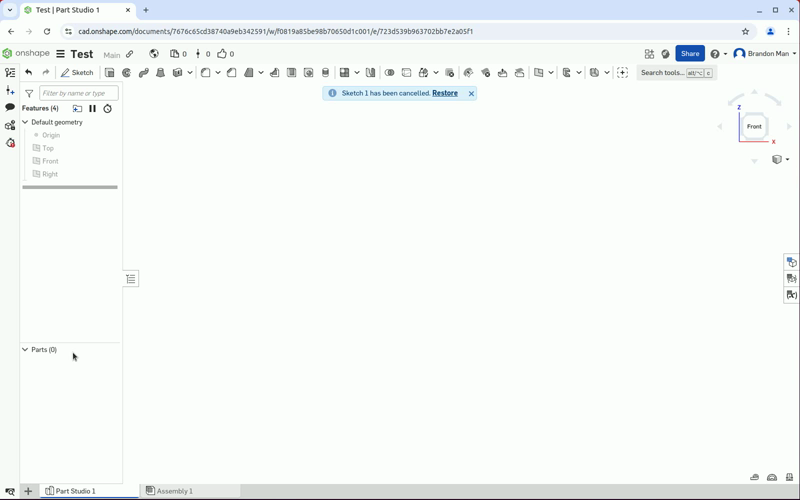
key(space)
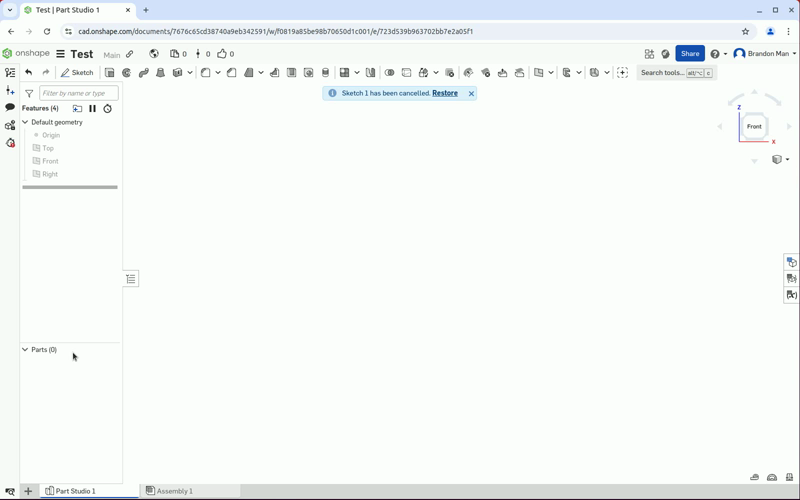
key_down(shift)
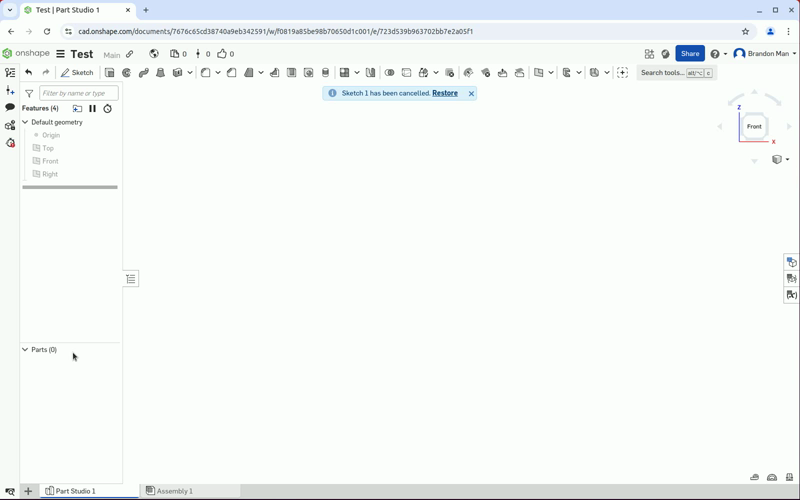
key(left)
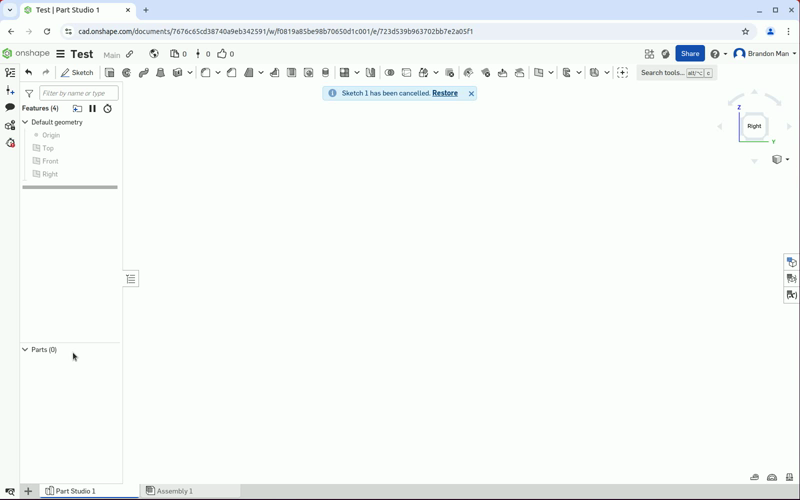
key_up(shift)
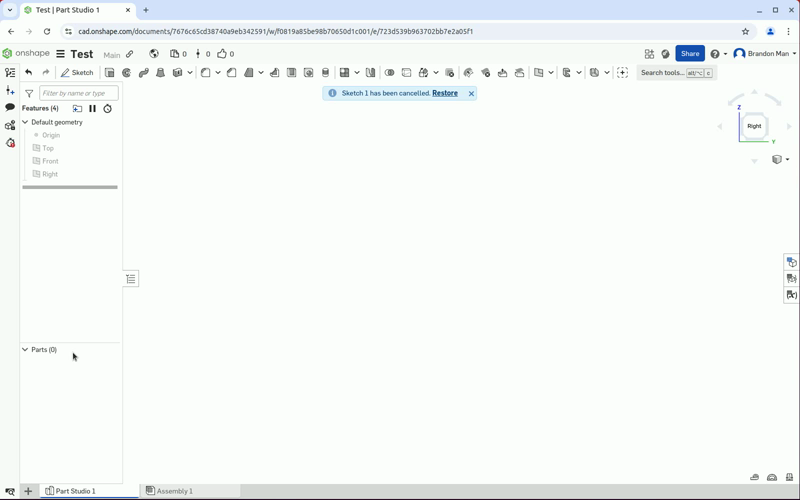
mouse_move(73, 352)
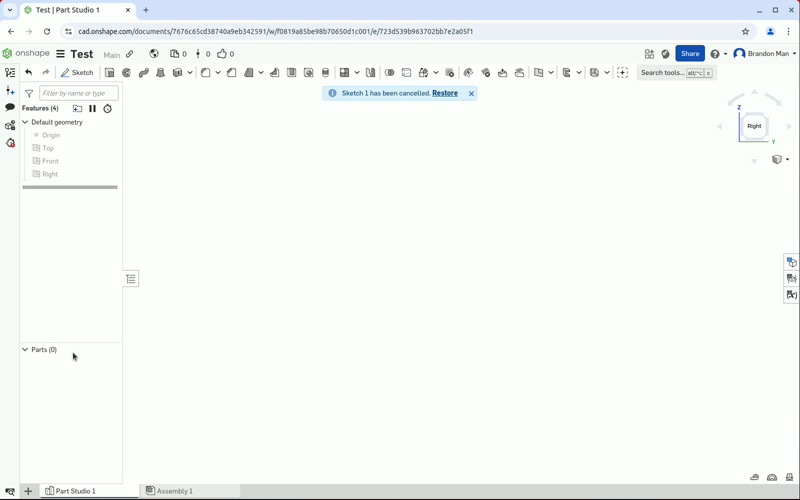
key(shift+y)
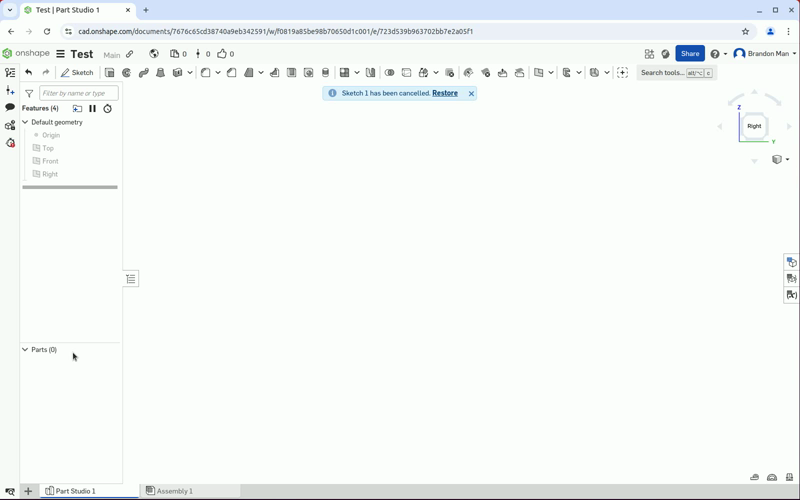
key(shift+s)
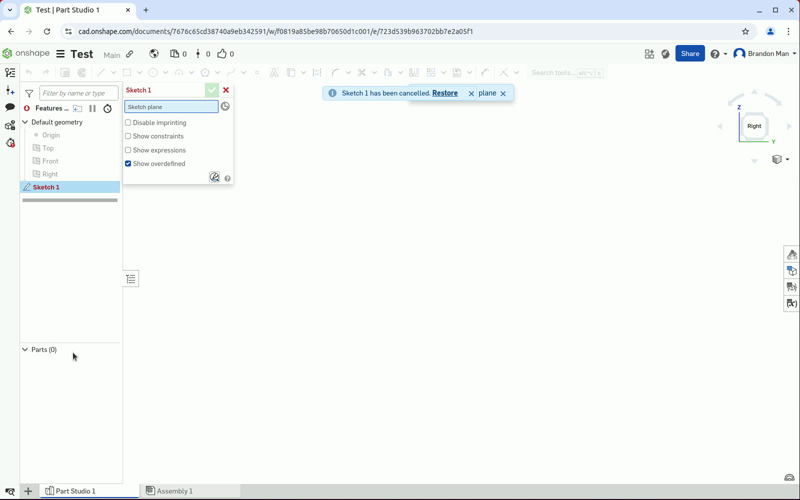
mouse_move(73, 176)
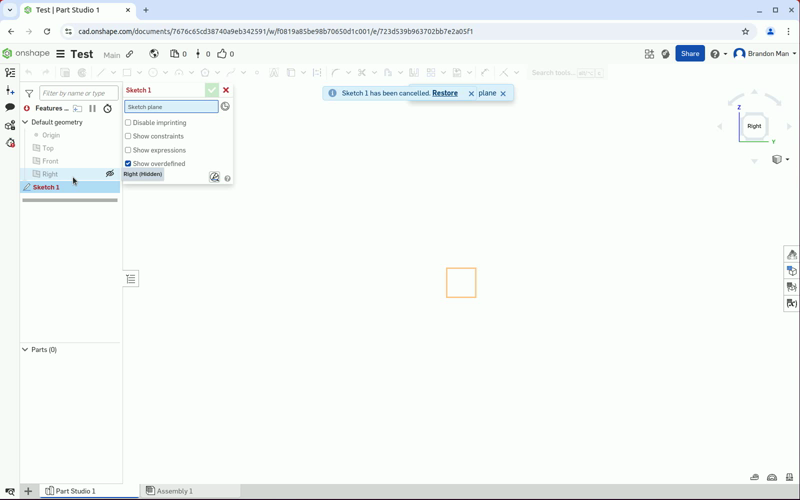
click(73, 176)
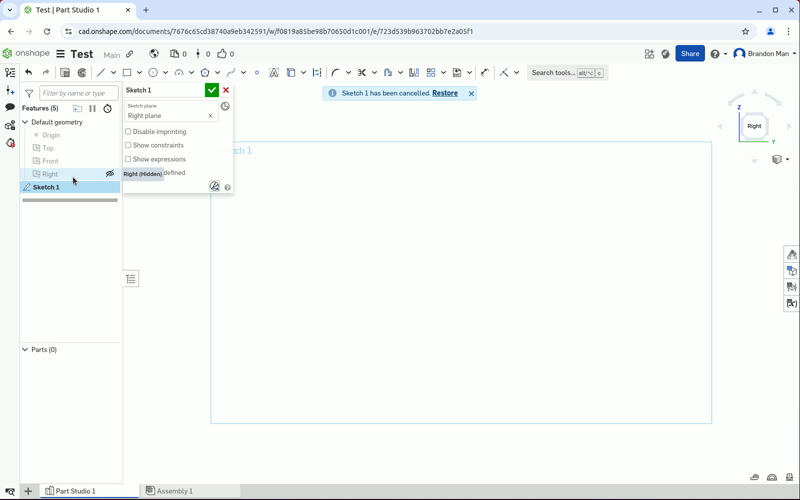
mouse_move(73, 352)
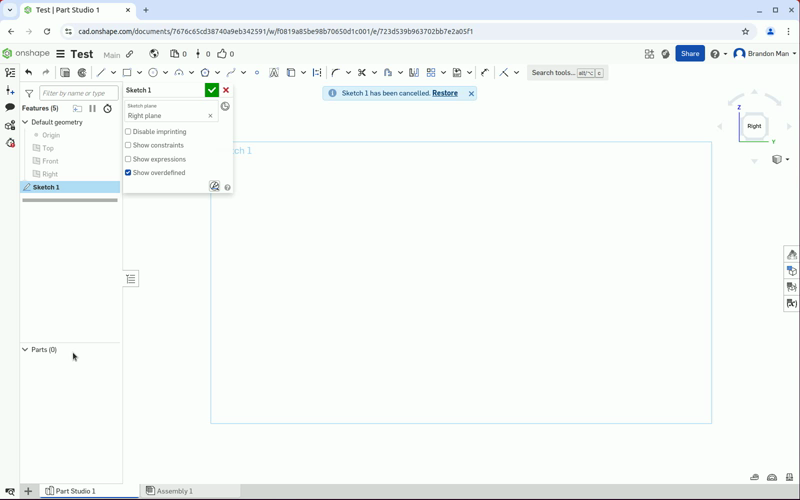
key(y)
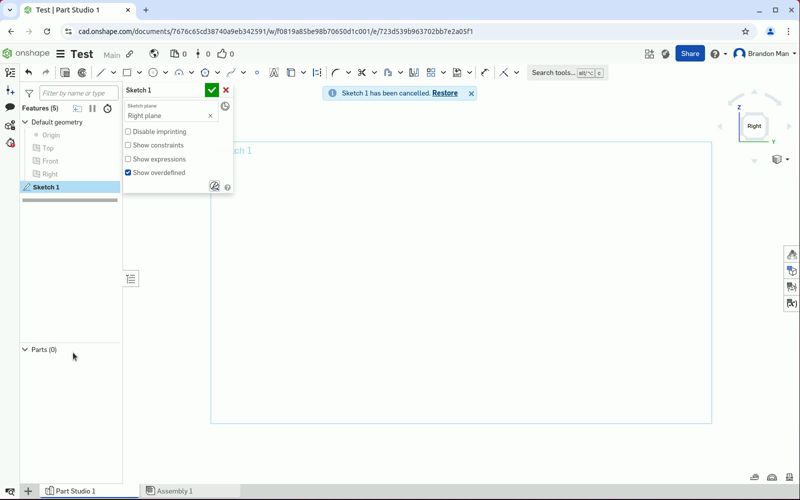
key(c)
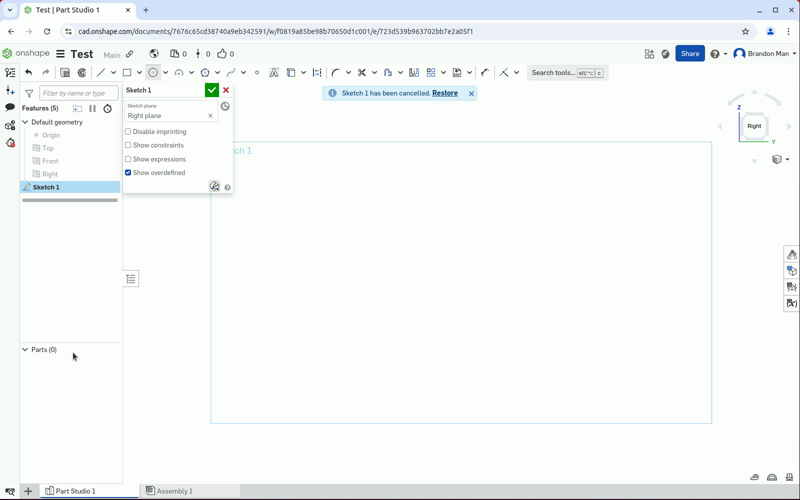
key_down(shift)
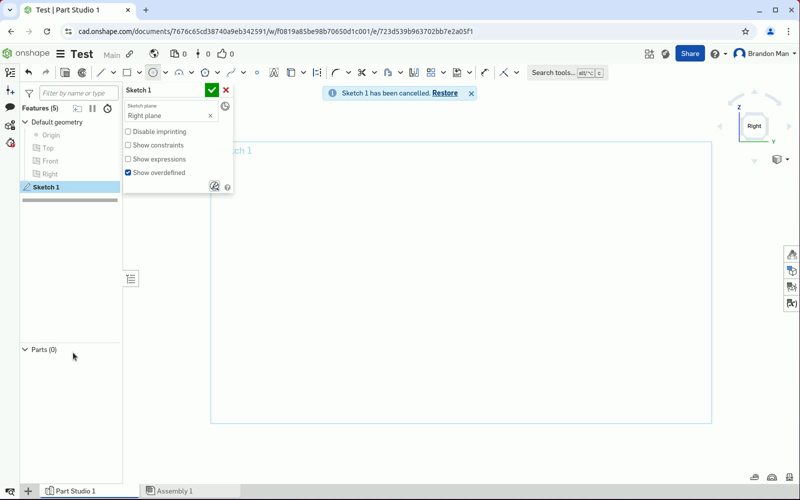
mouse_move(461, 282)
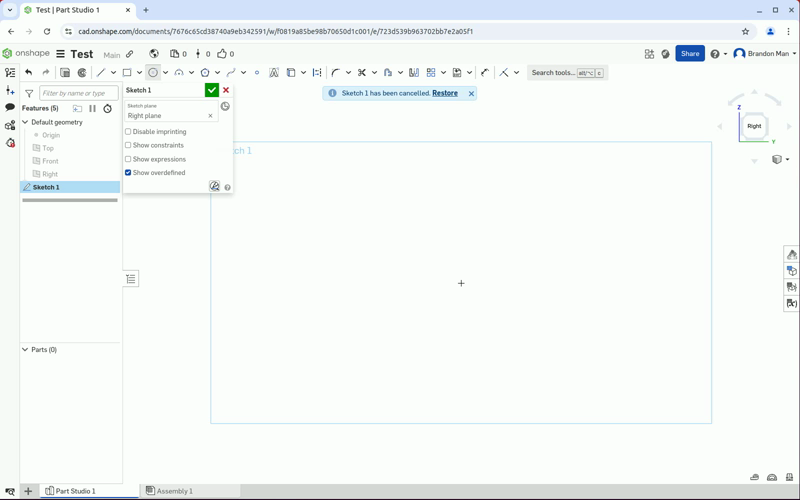
click(461, 282)
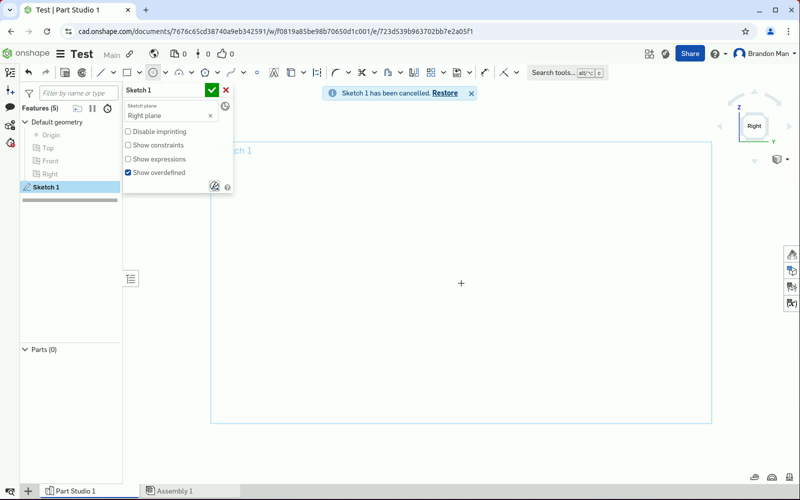
key_up(shift)
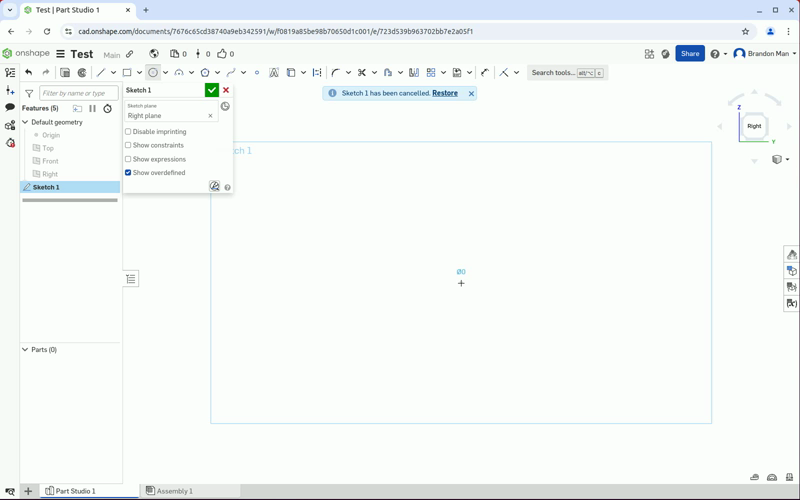
mouse_move(574, 282)
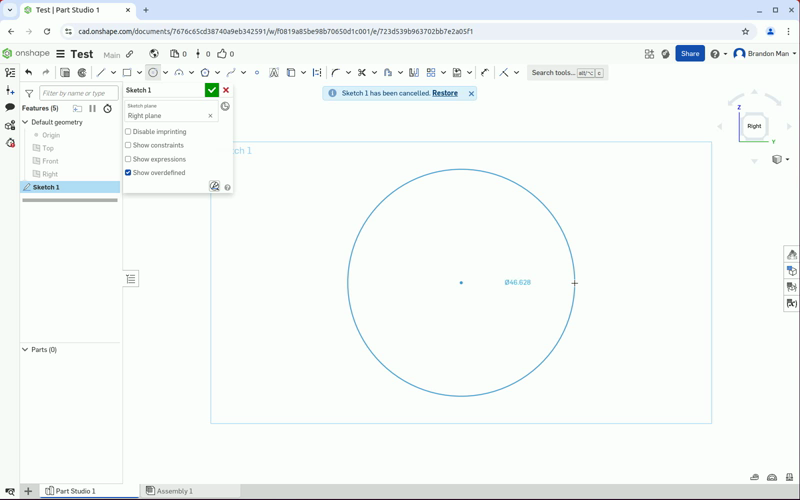
click(574, 282)
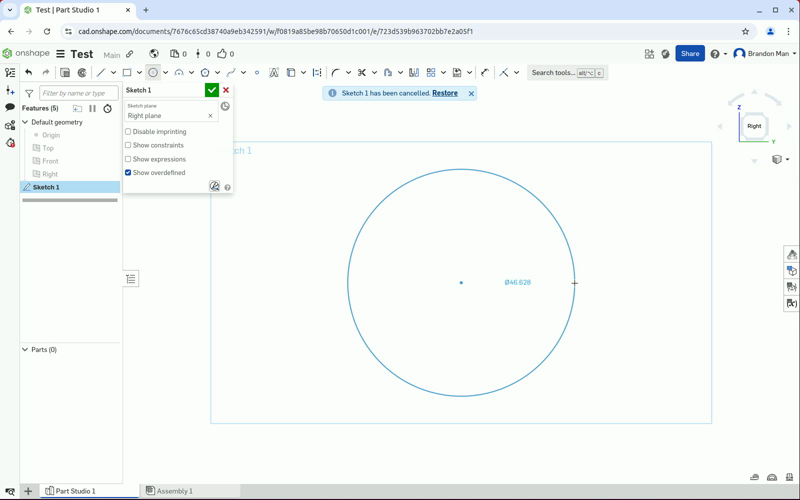
key(esc)
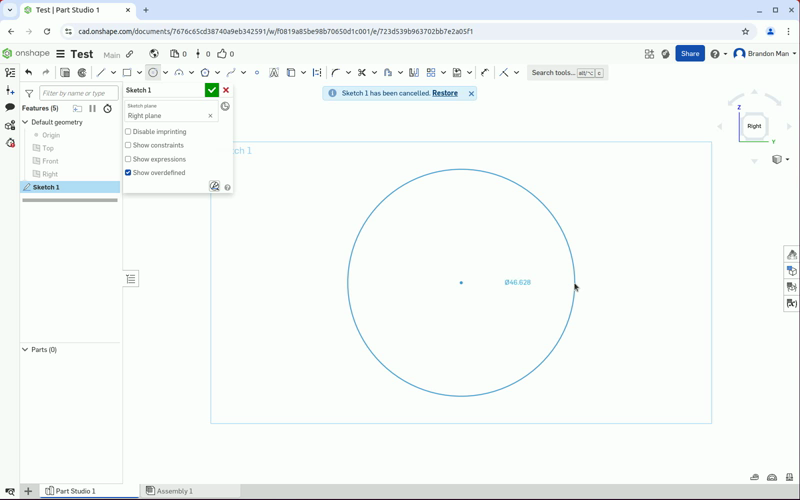
key(c)
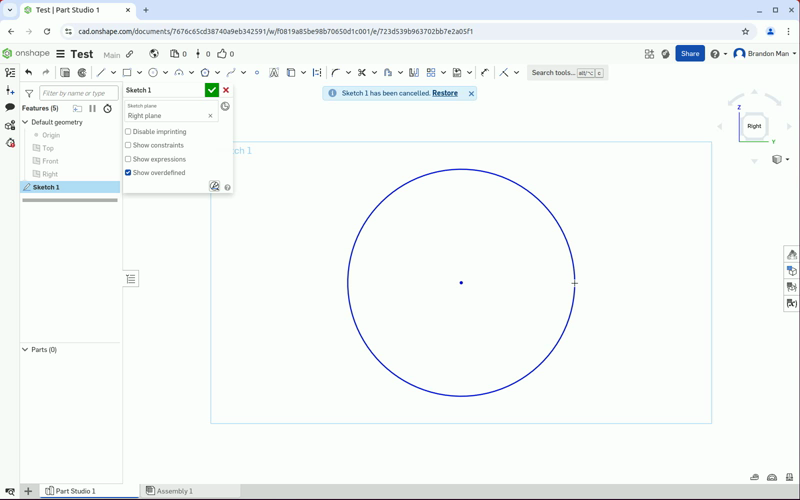
key_down(shift)
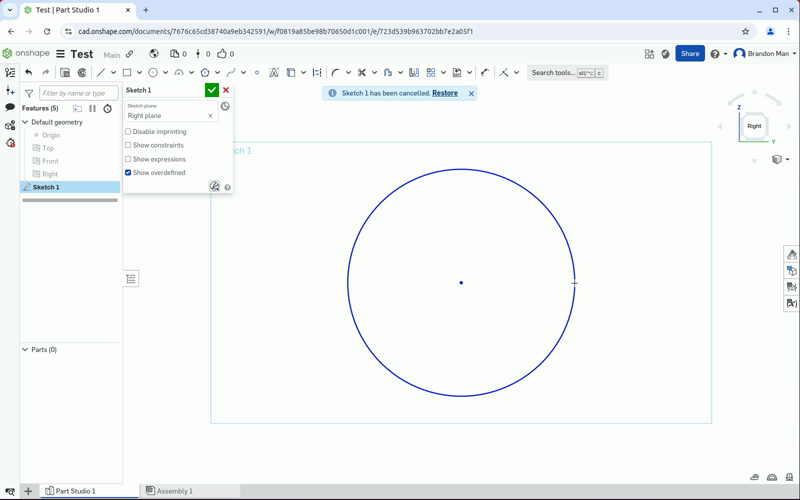
mouse_move(461, 282)
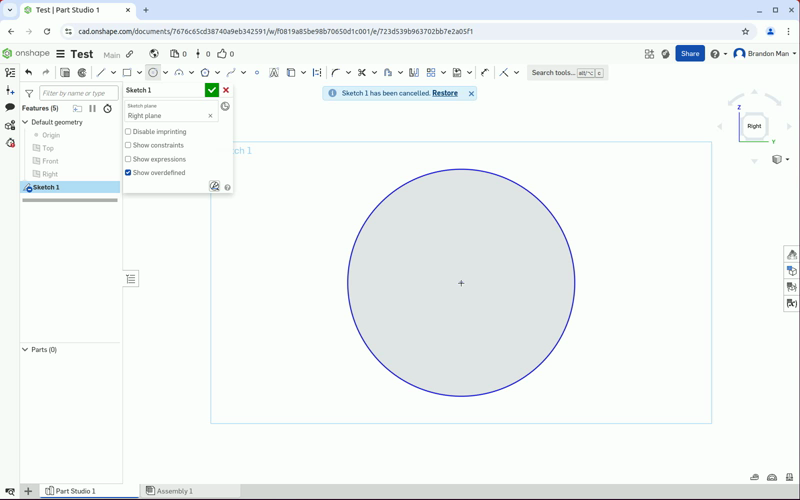
click(461, 282)
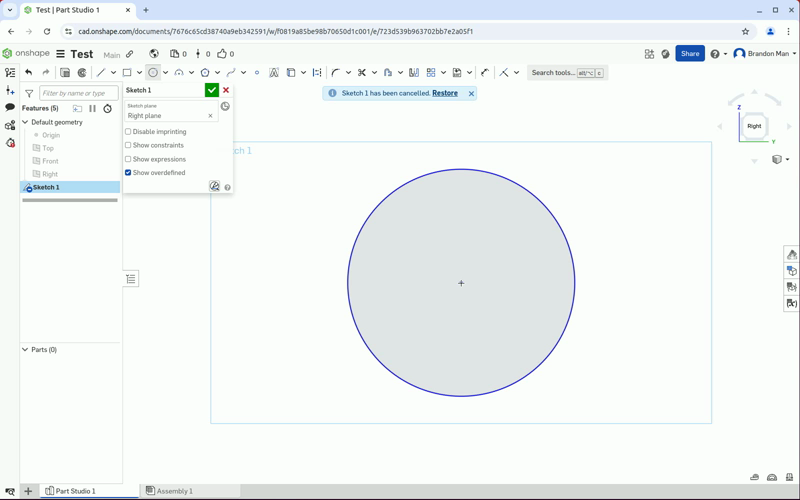
key_up(shift)
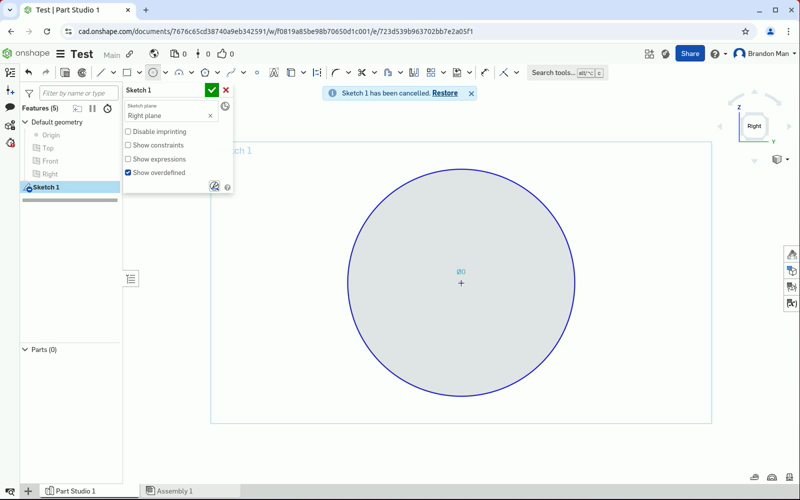
mouse_move(517, 282)
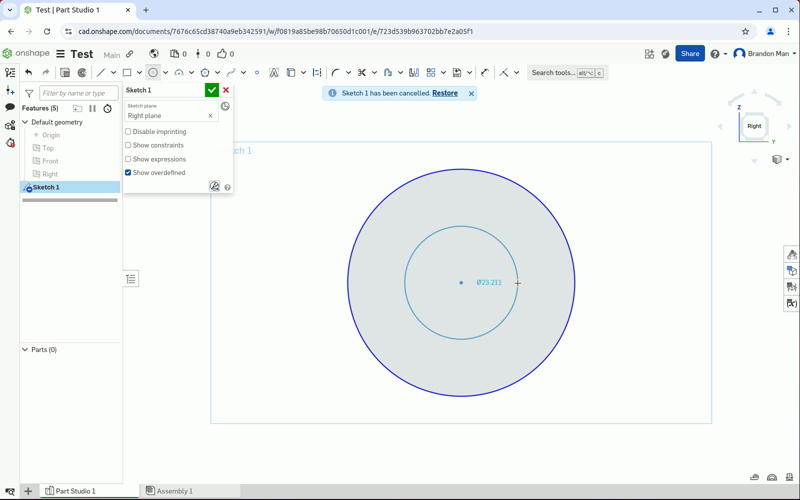
click(517, 282)
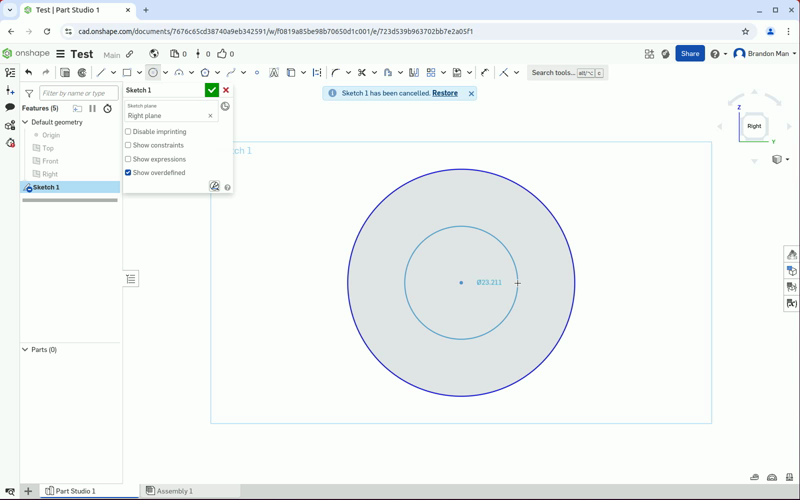
key(esc)
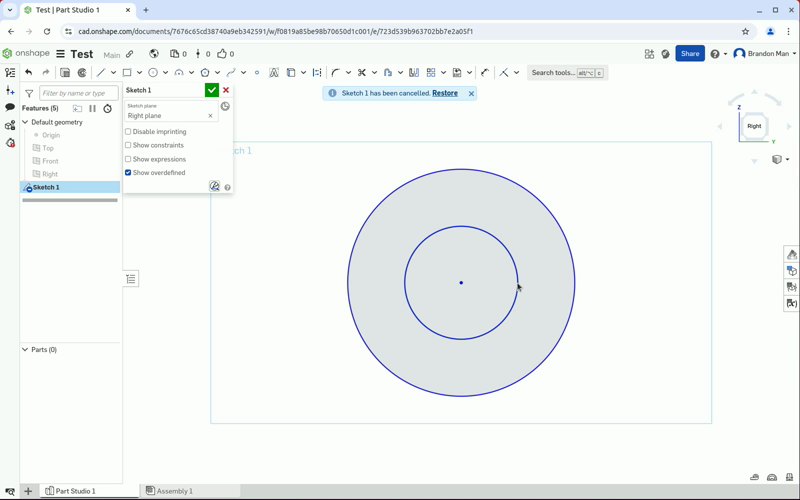
mouse_move(487, 203)
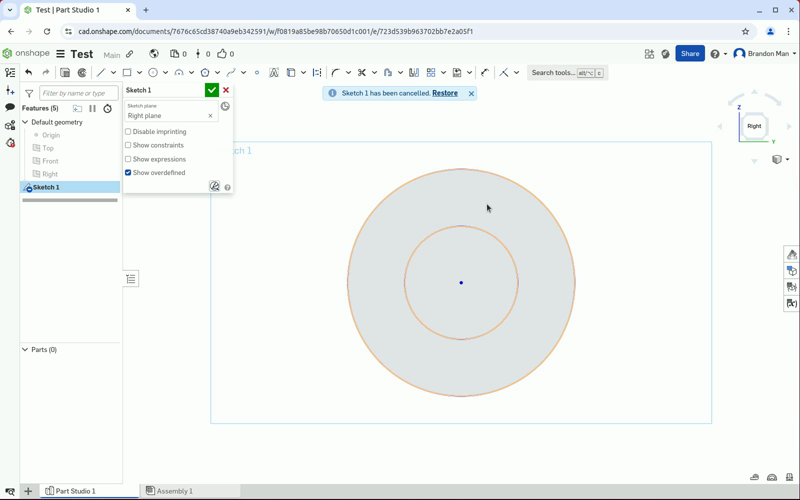
click(487, 203)
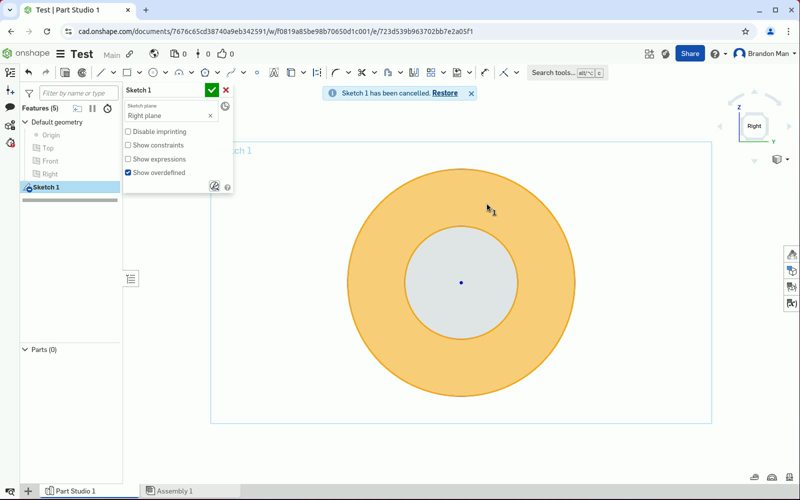
mouse_move(73, 352)
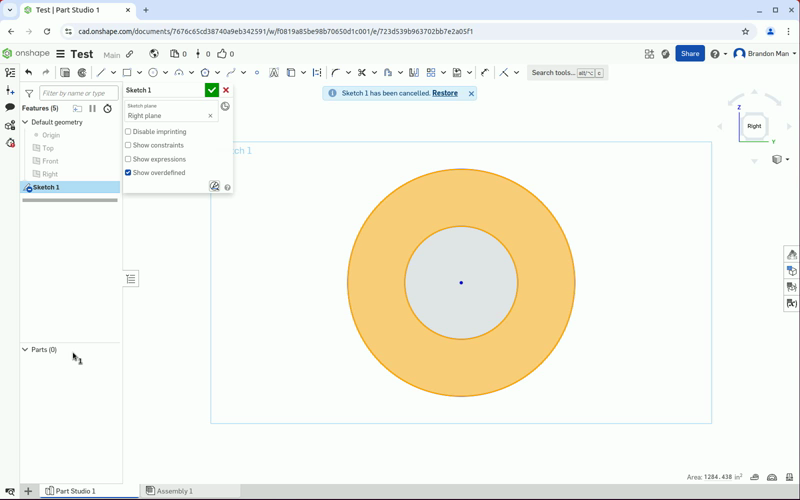
key(shift+y)
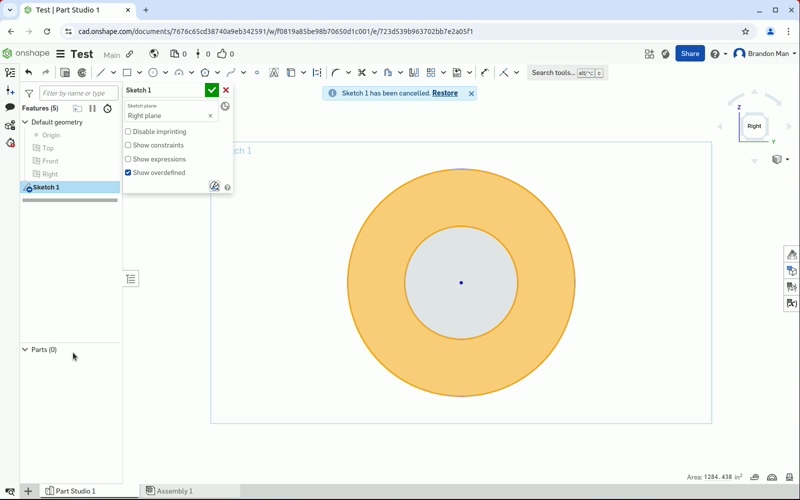
key(shift+e)
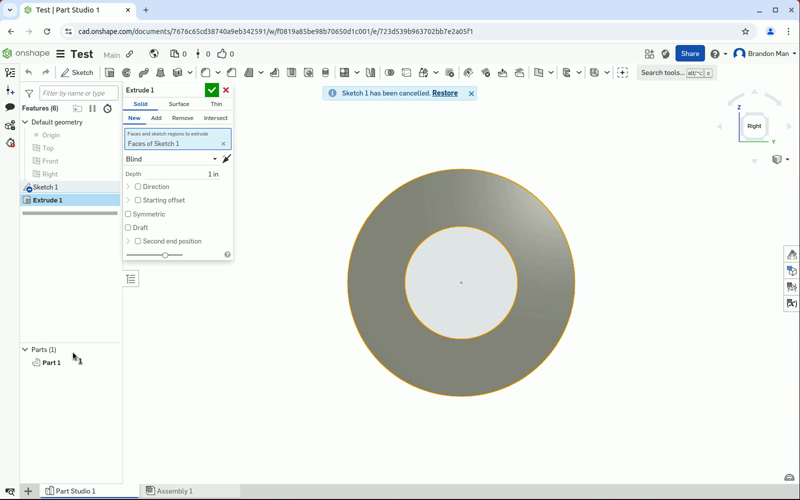
mouse_move(143, 106)
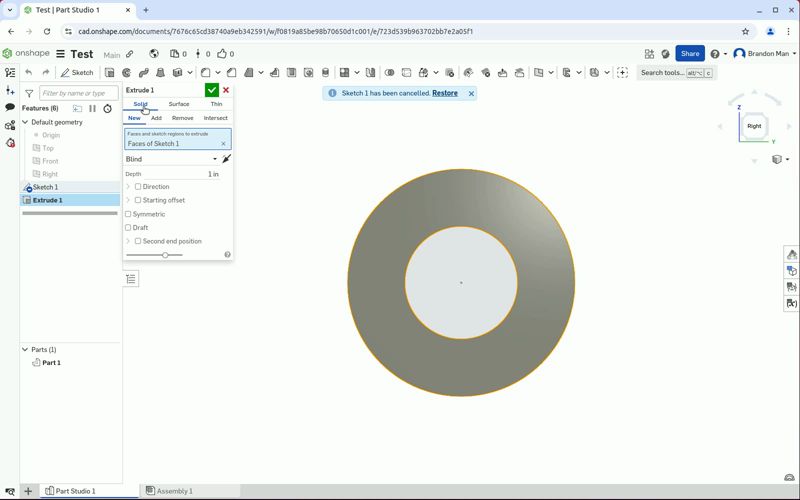
click(143, 106)
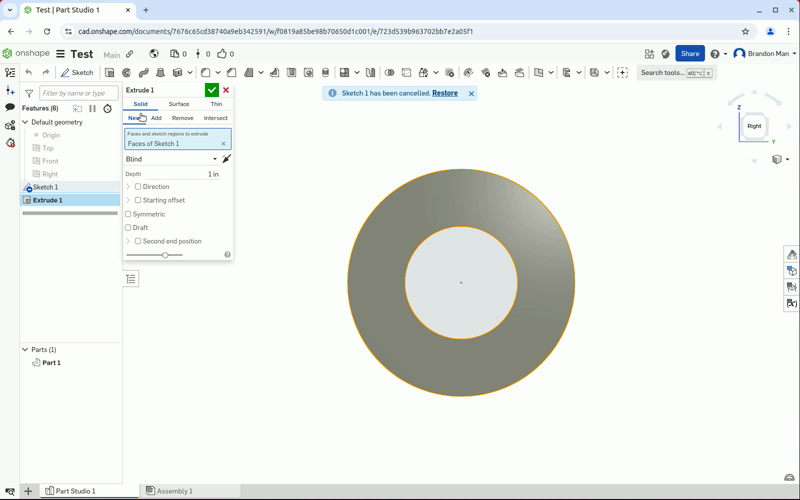
mouse_move(137, 120)
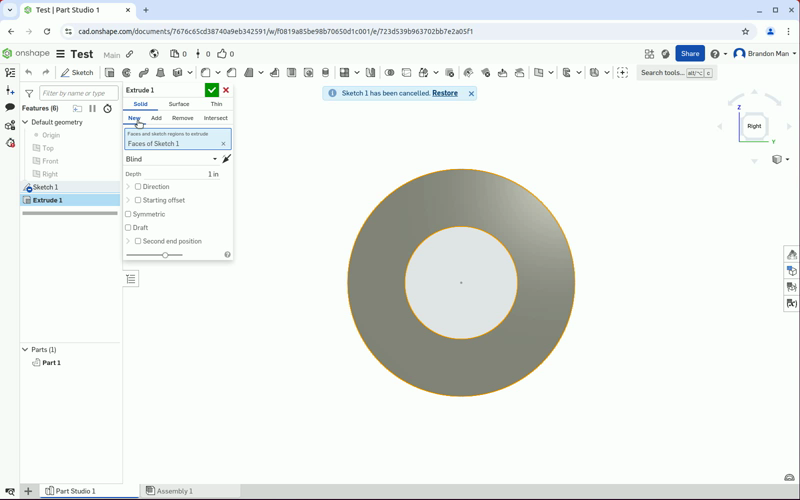
click(137, 120)
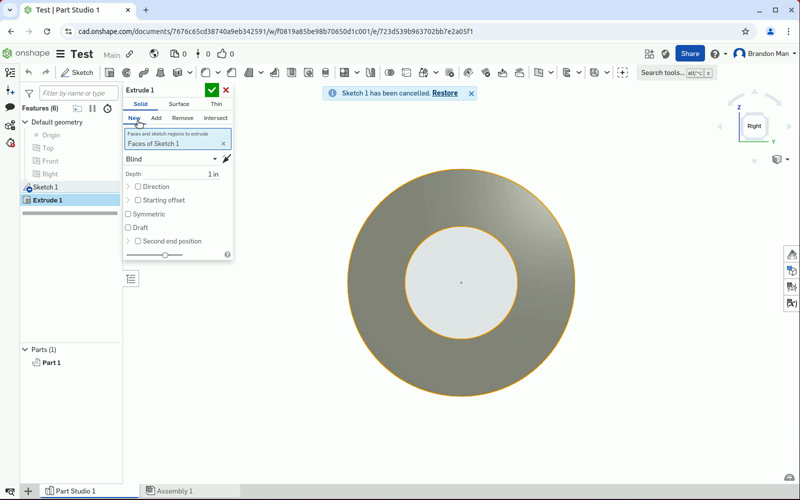
key(tab, 4)
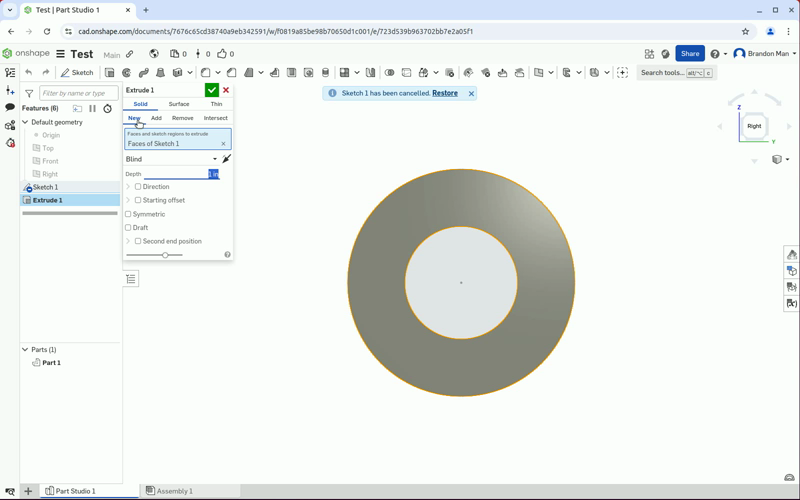
text(17.331)
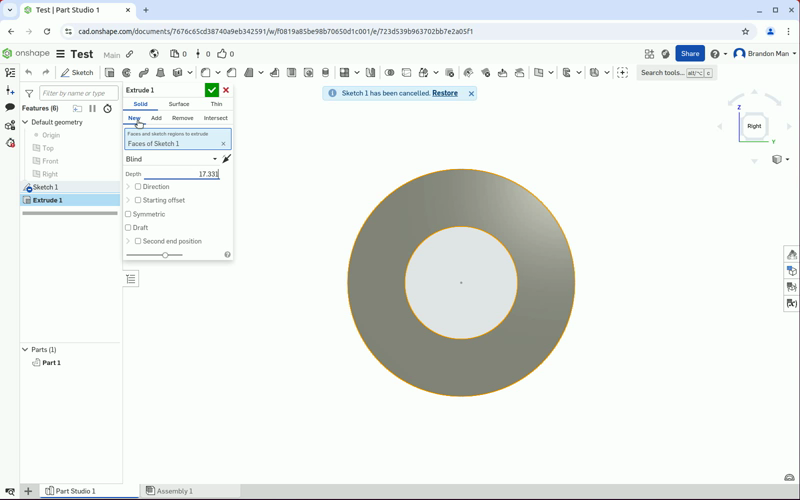
key(enter)
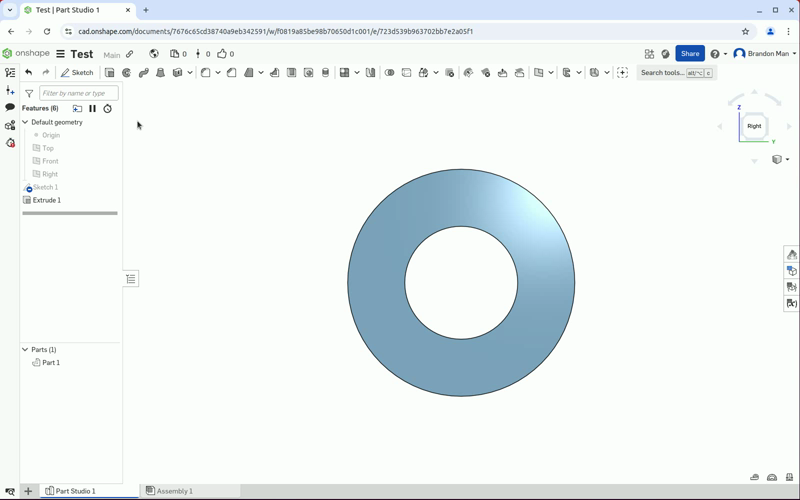
key(shift+h)
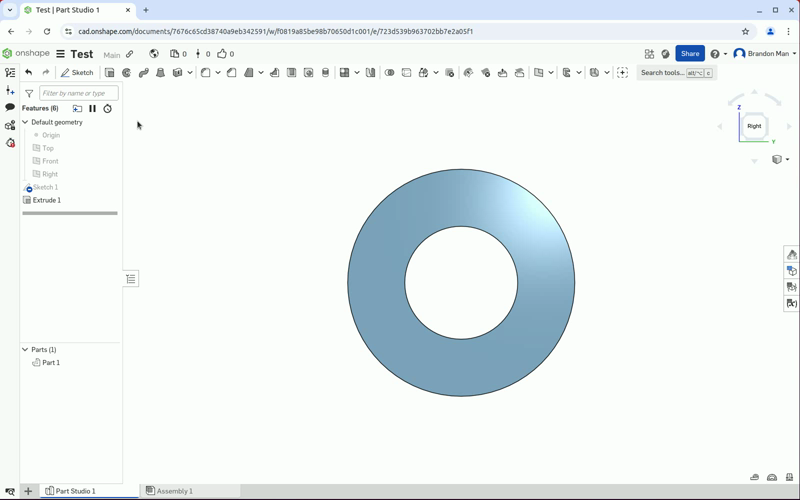
key(shift+h)
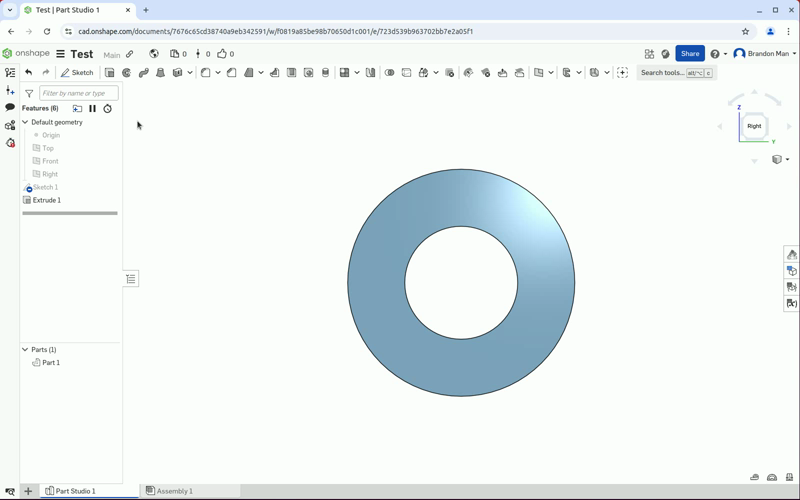
mouse_move(73, 189)
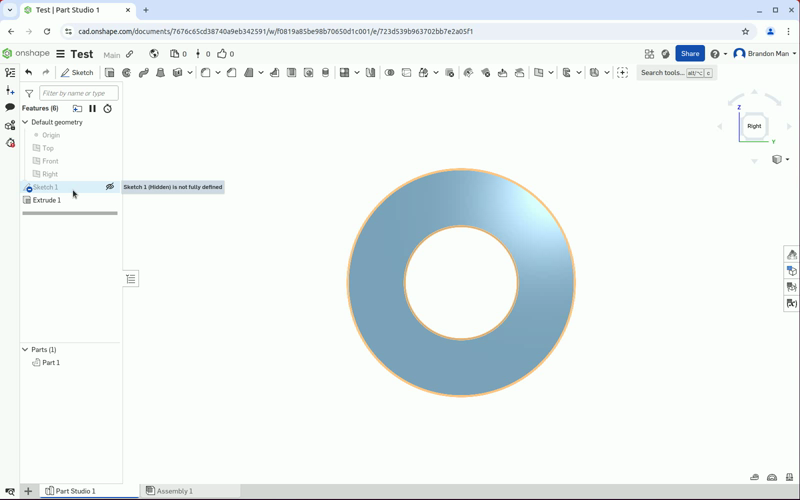
click(73, 189)
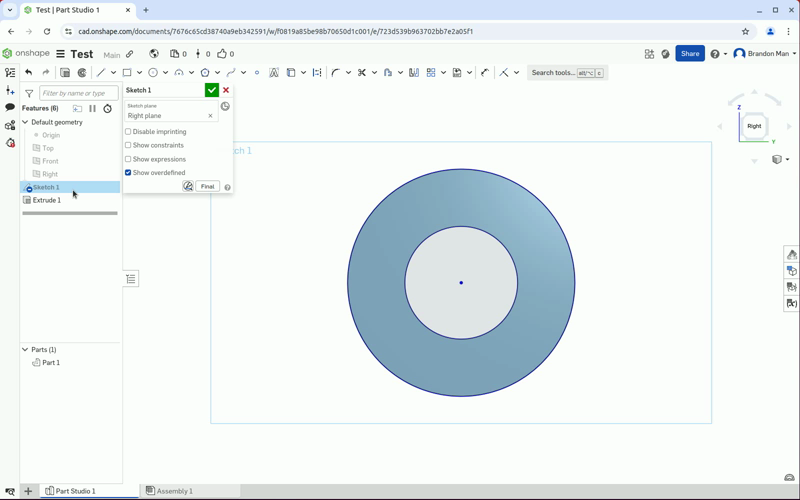
mouse_move(229, 92)
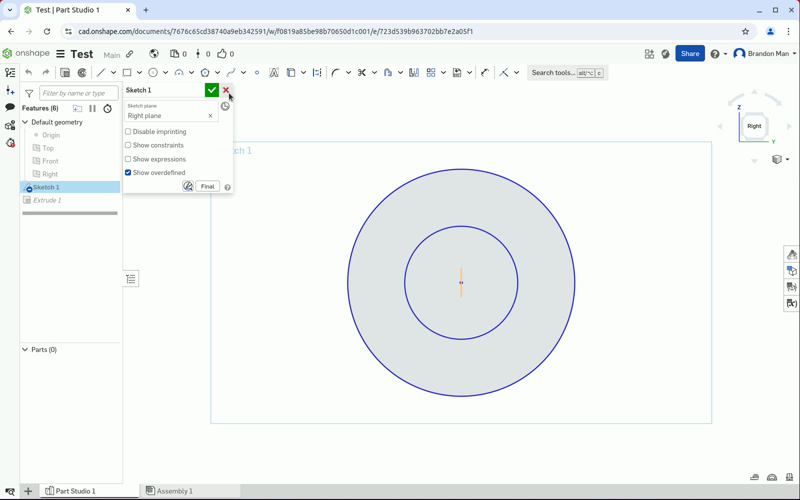
click(229, 92)
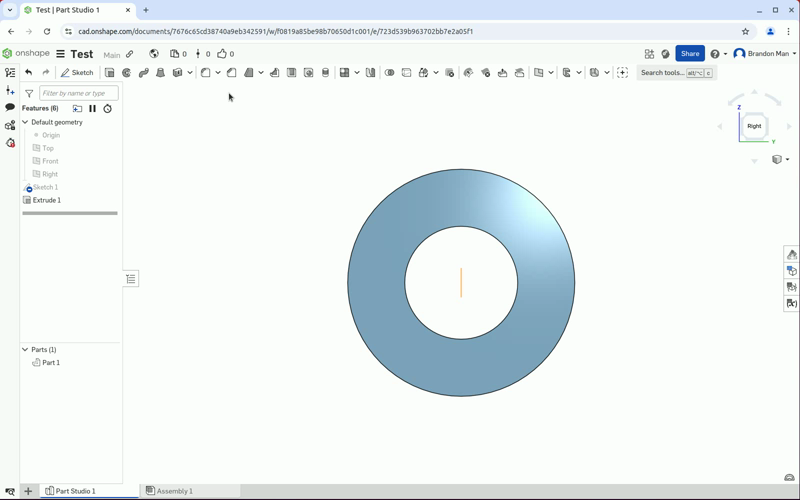
mouse_move(541, 75)
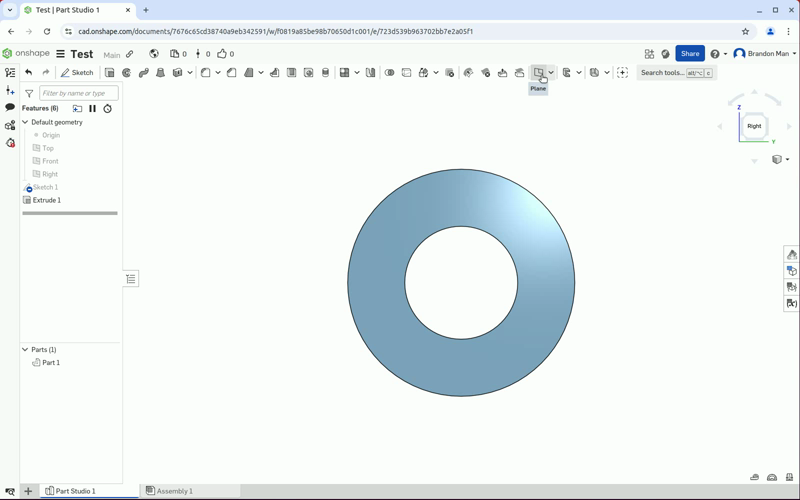
click(541, 75)
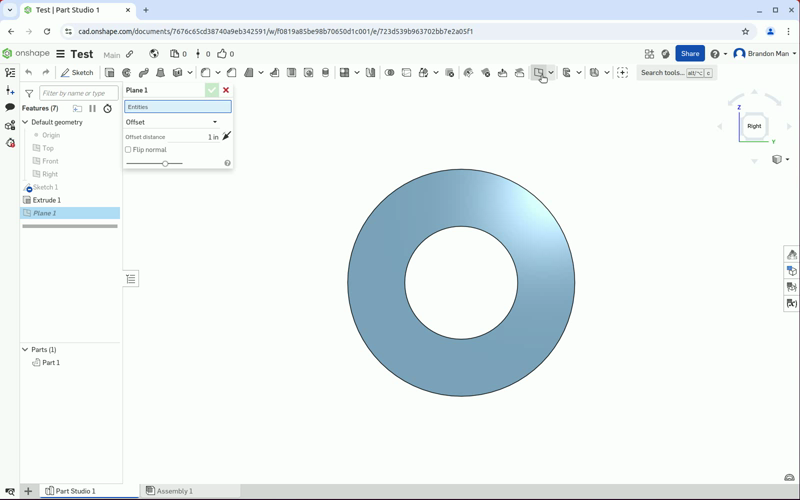
mouse_move(73, 176)
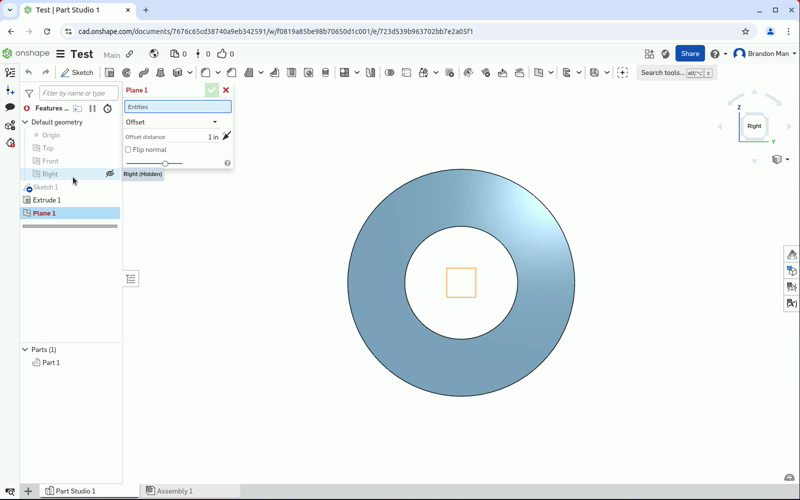
click(73, 176)
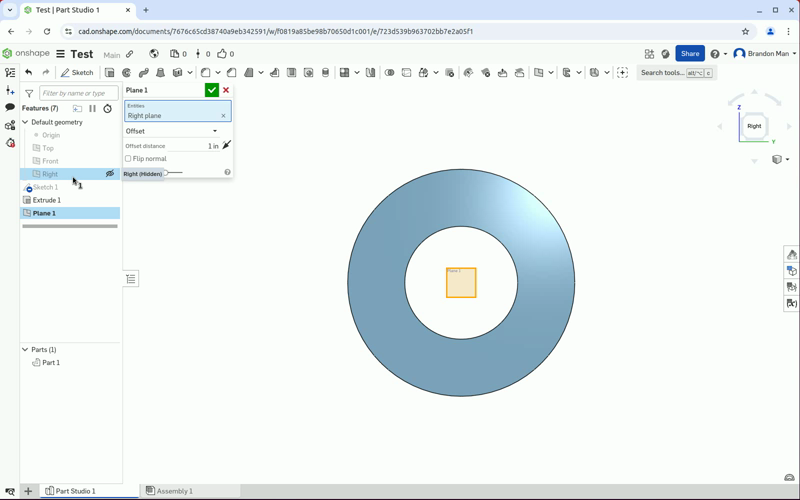
key(tab, 2)
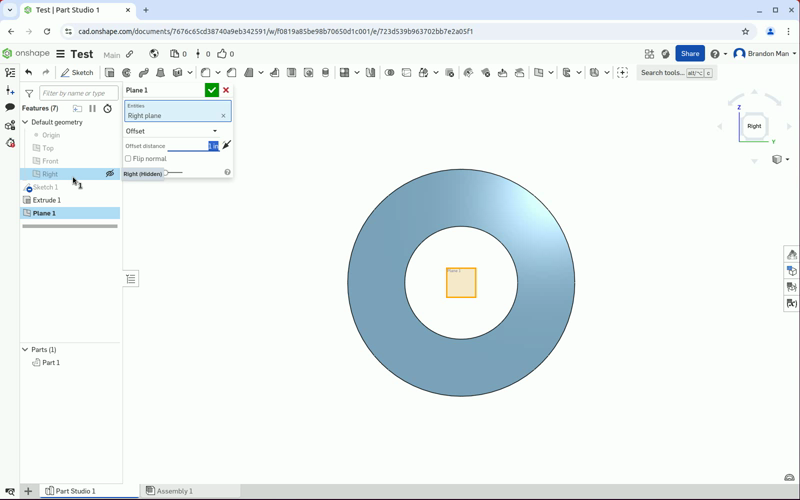
text(17.316)
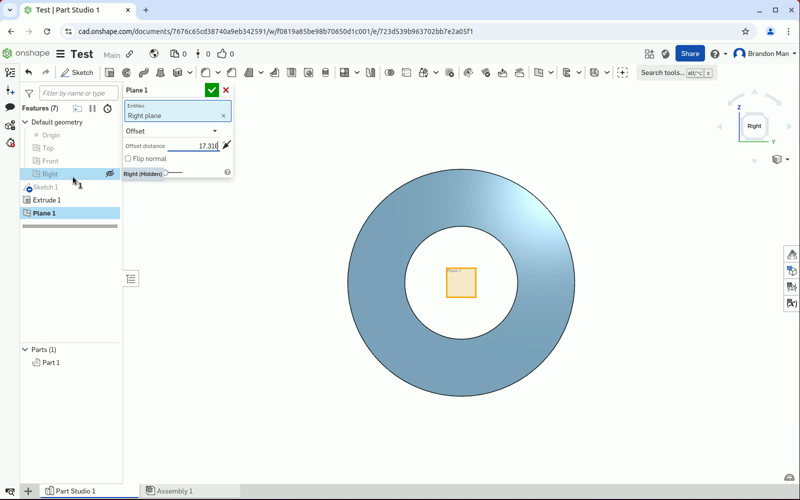
key(enter, 2)
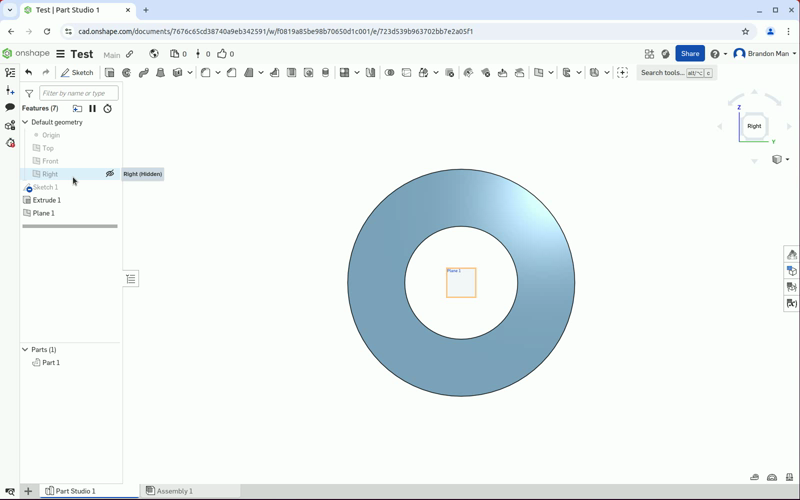
key(shift+s)
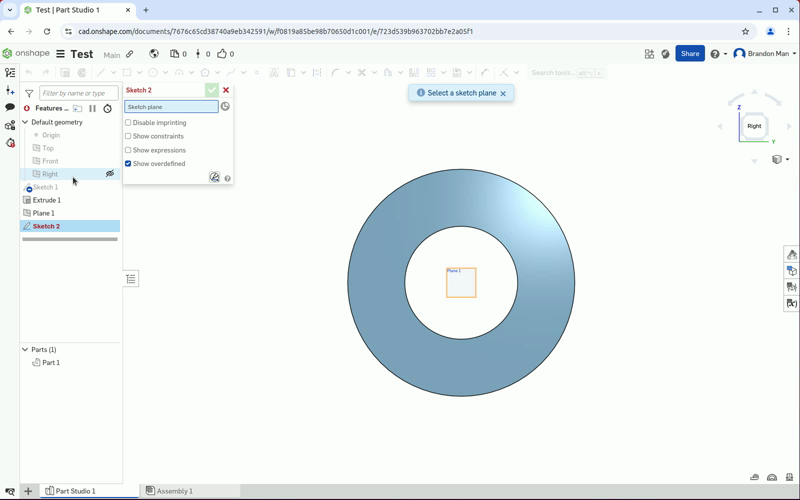
mouse_move(73, 215)
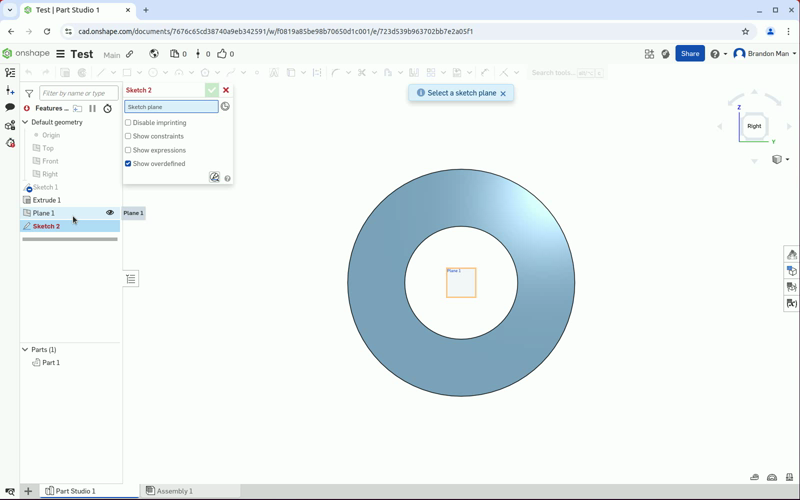
click(73, 215)
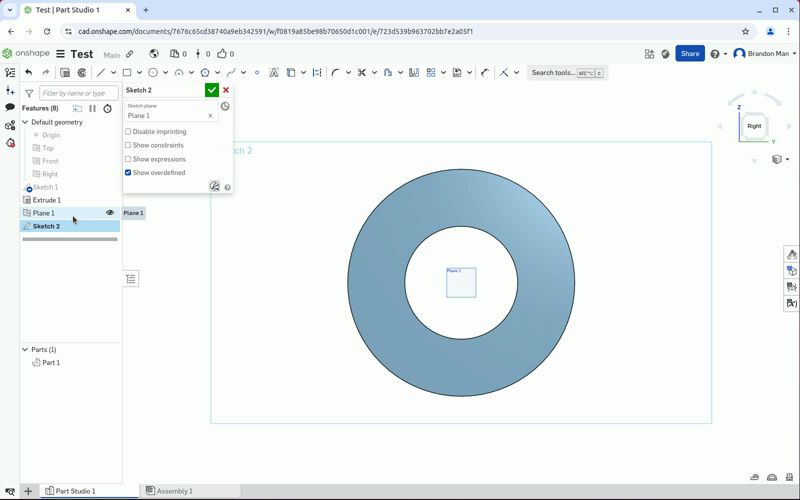
mouse_move(73, 352)
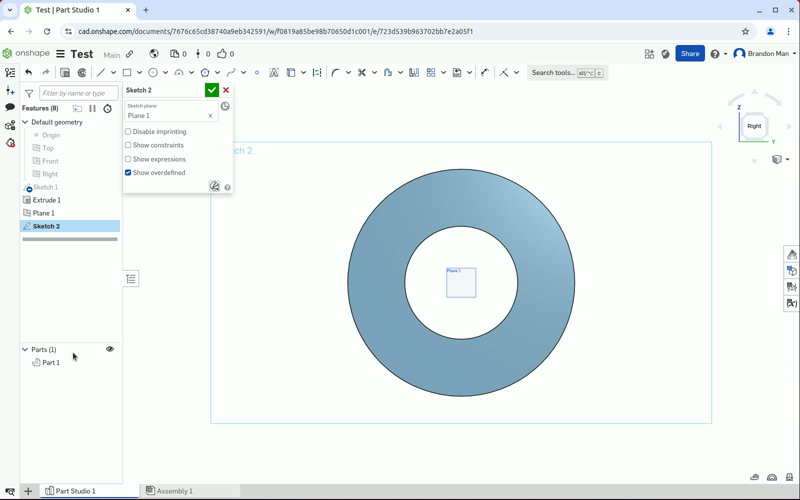
key(y)
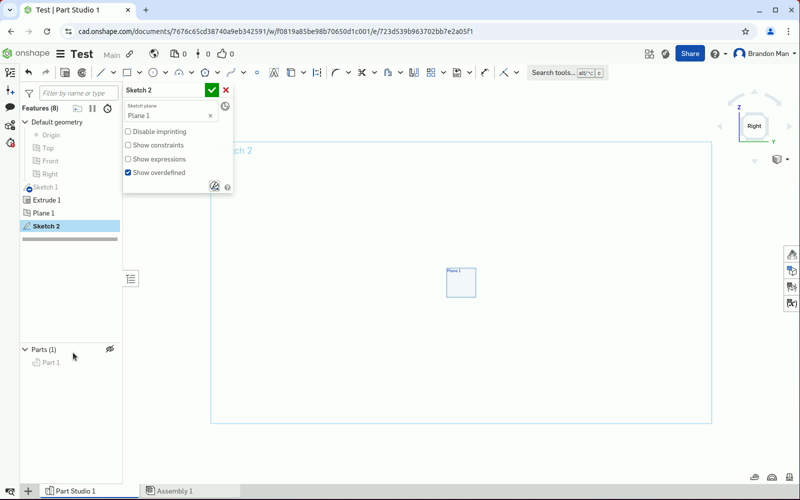
key(c)
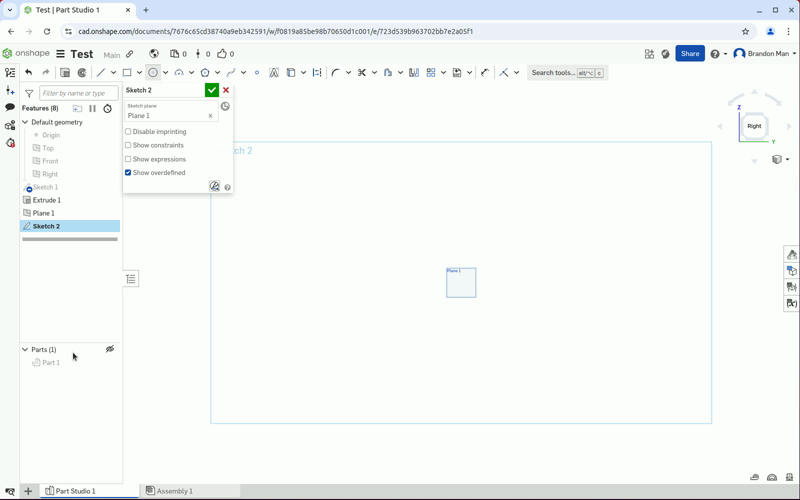
key_down(shift)
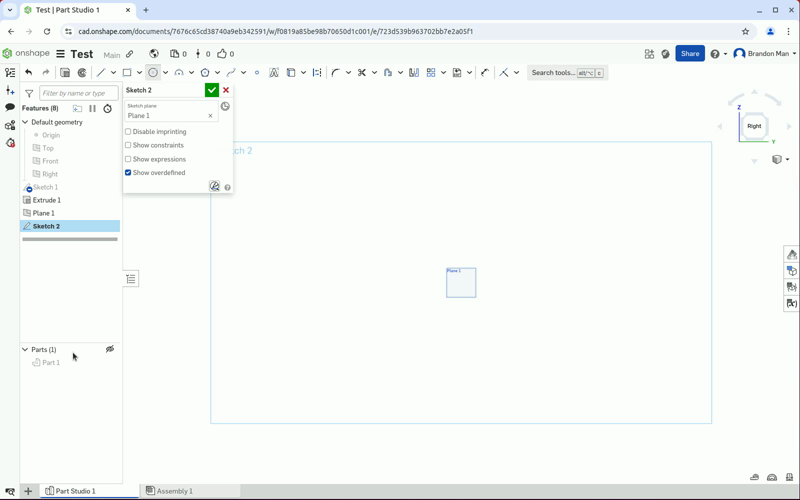
mouse_move(460, 282)
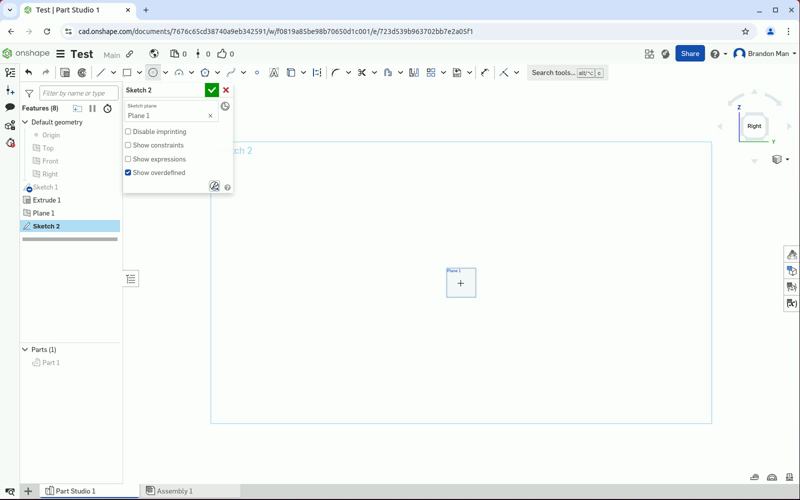
click(460, 282)
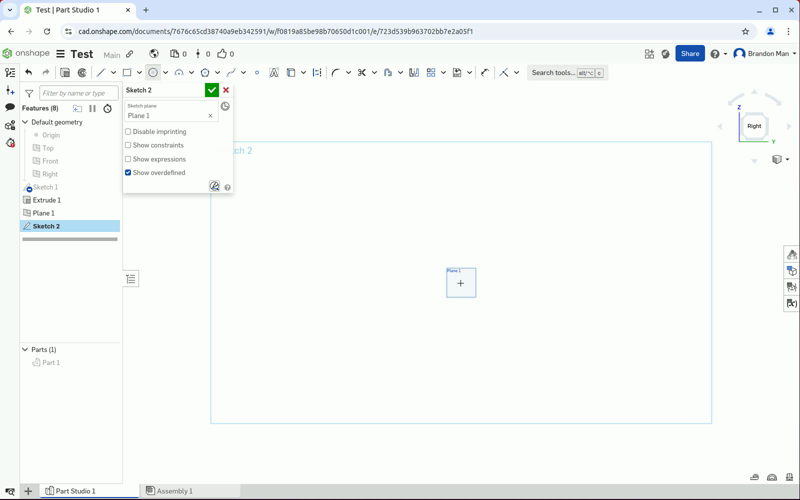
key_up(shift)
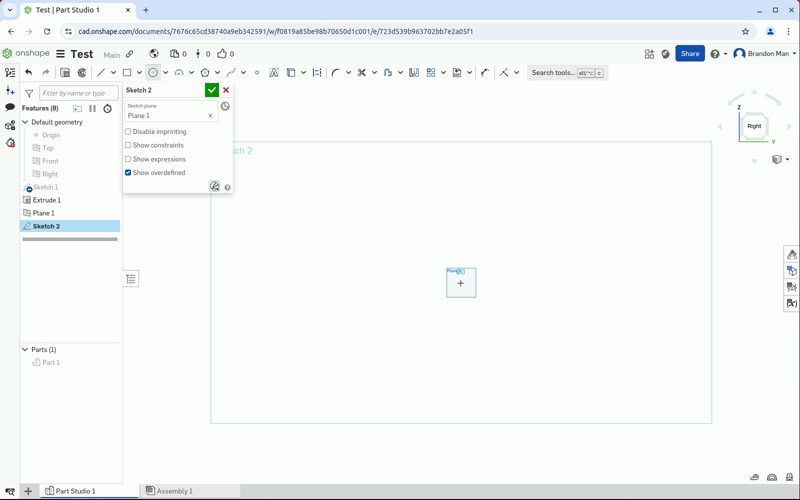
mouse_move(567, 282)
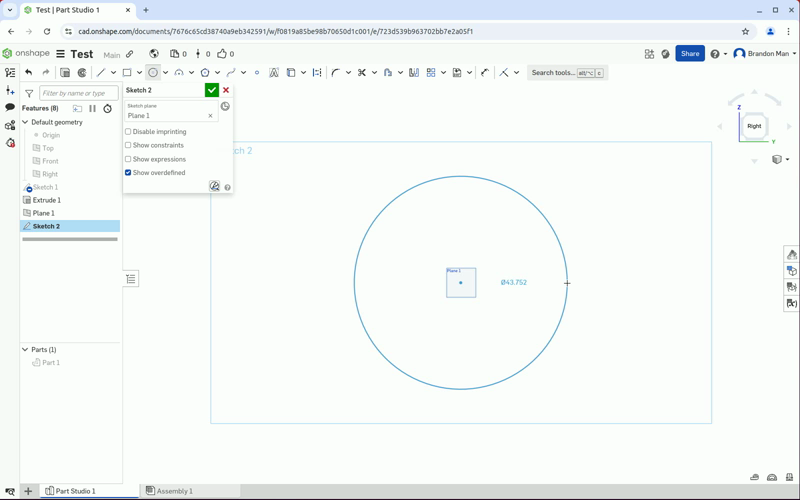
click(567, 282)
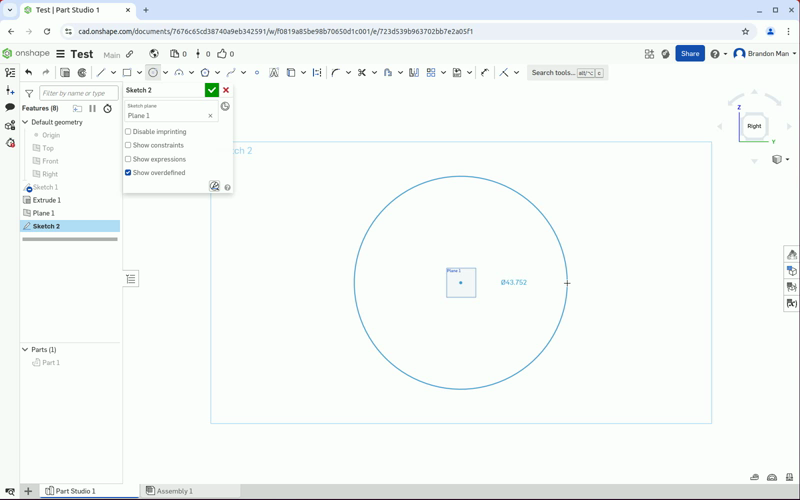
key(esc)
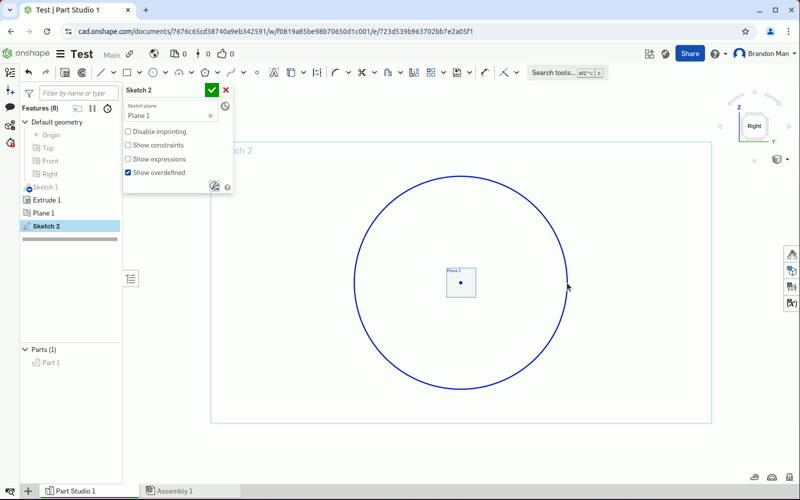
key(c)
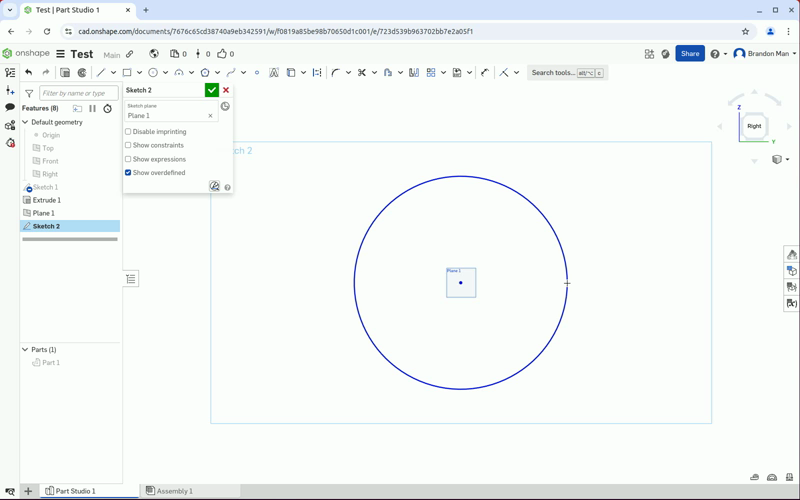
key_down(shift)
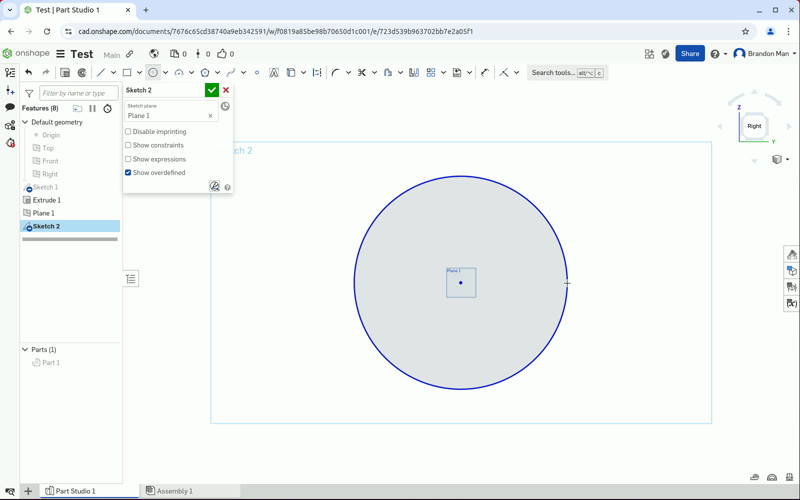
mouse_move(460, 282)
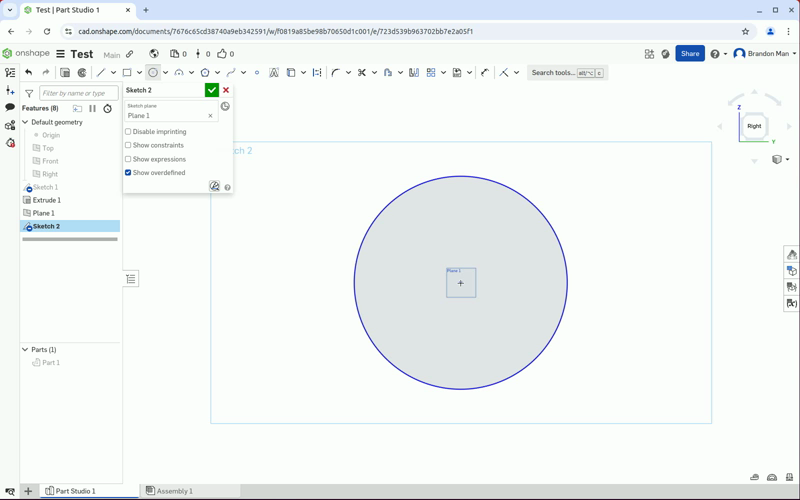
click(460, 282)
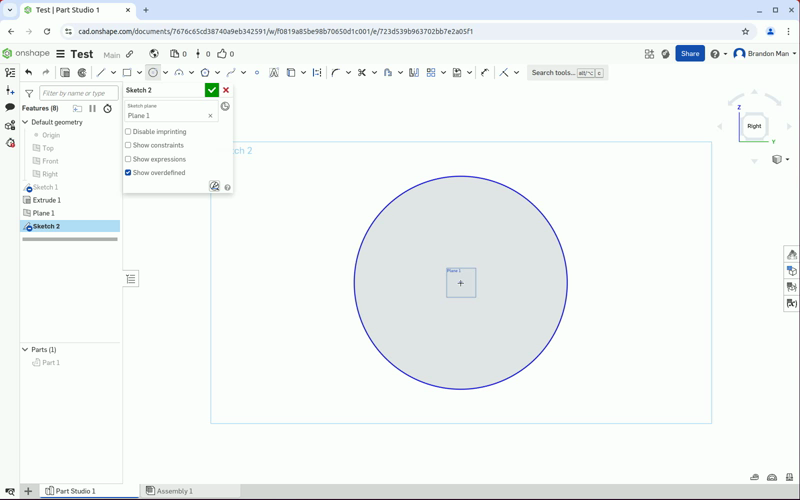
key_up(shift)
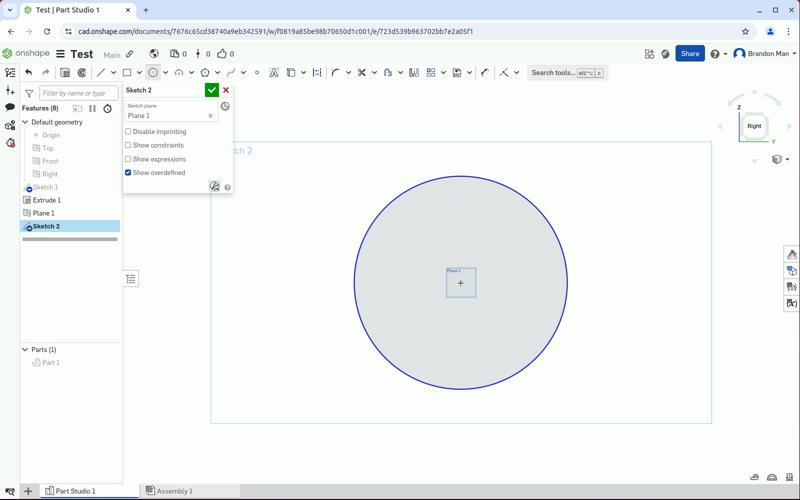
mouse_move(522, 282)
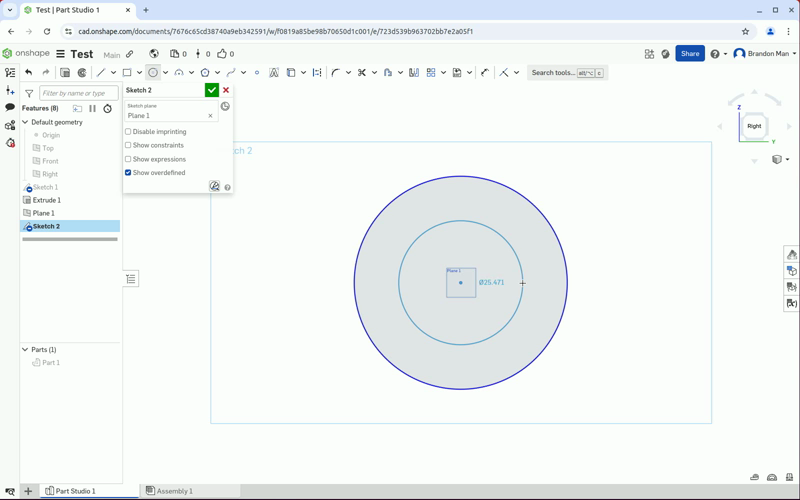
click(522, 282)
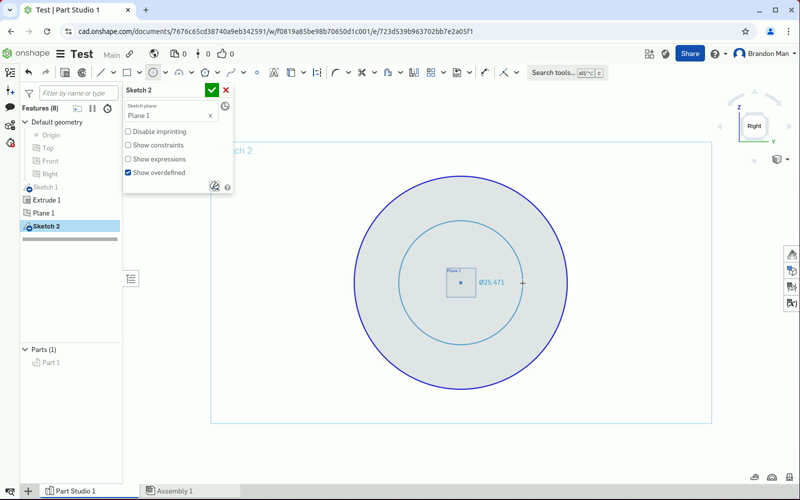
key(esc)
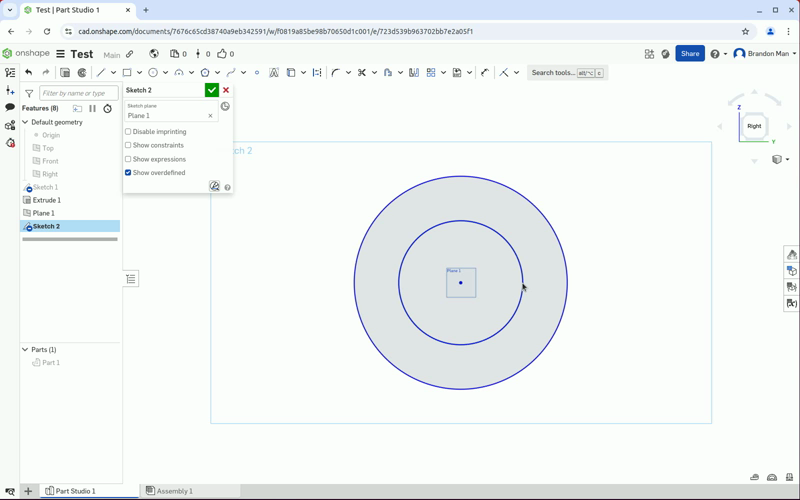
mouse_move(487, 363)
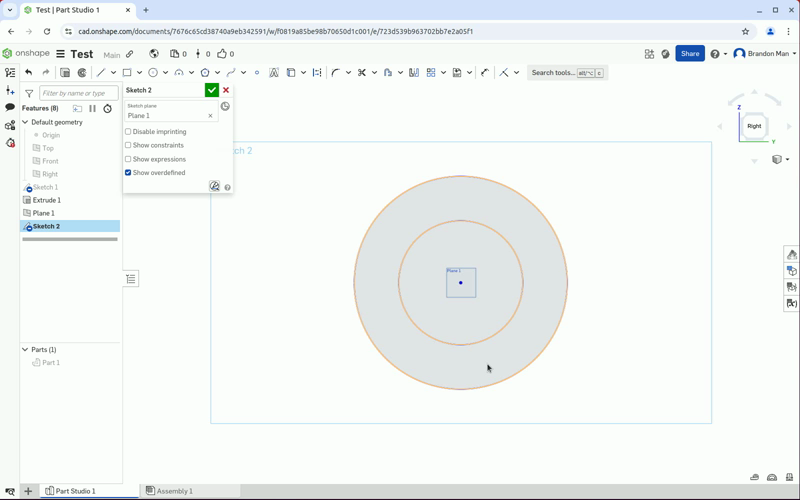
click(487, 363)
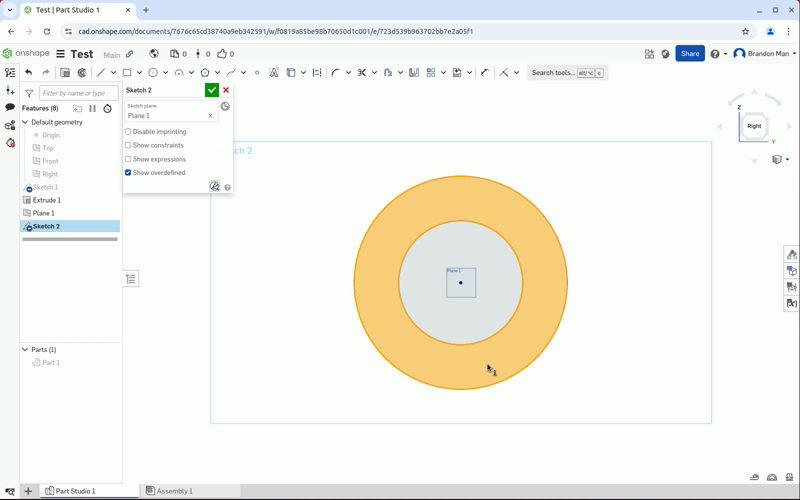
mouse_move(73, 352)
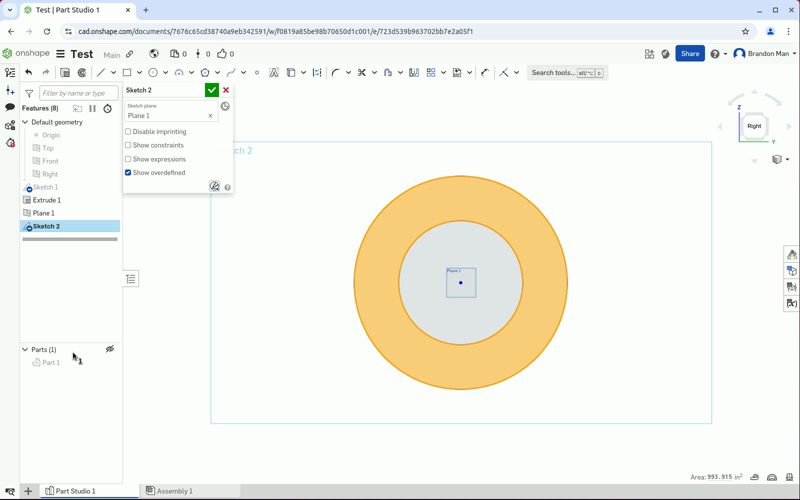
key(shift+y)
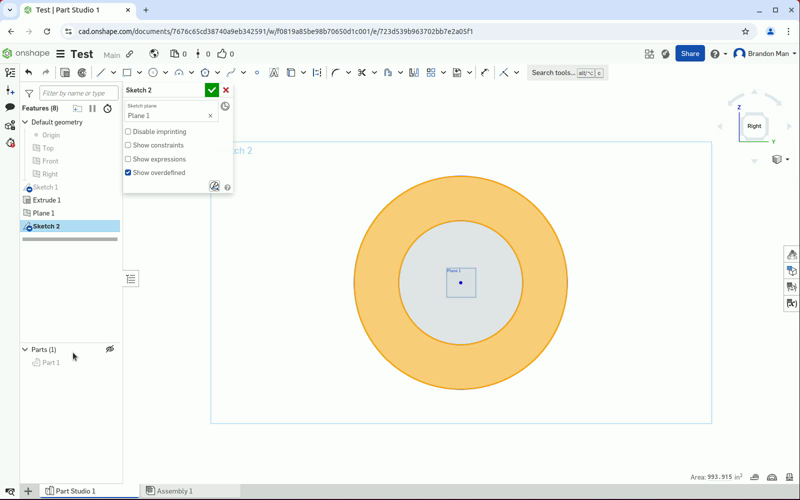
key(shift+e)
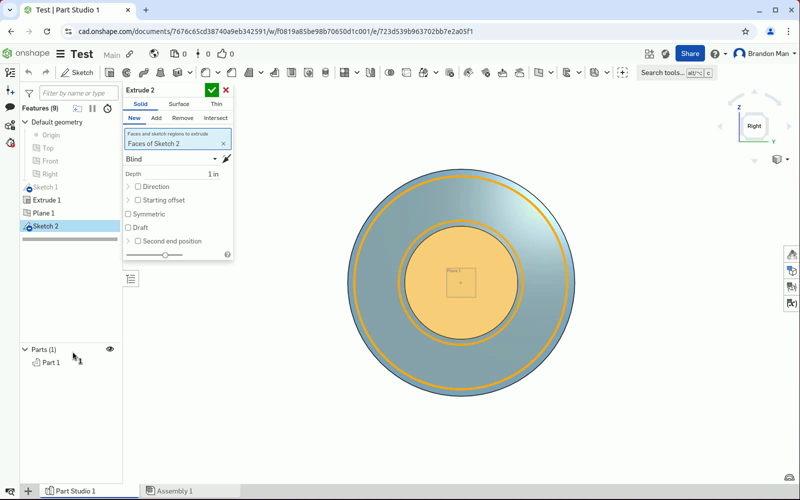
mouse_move(143, 106)
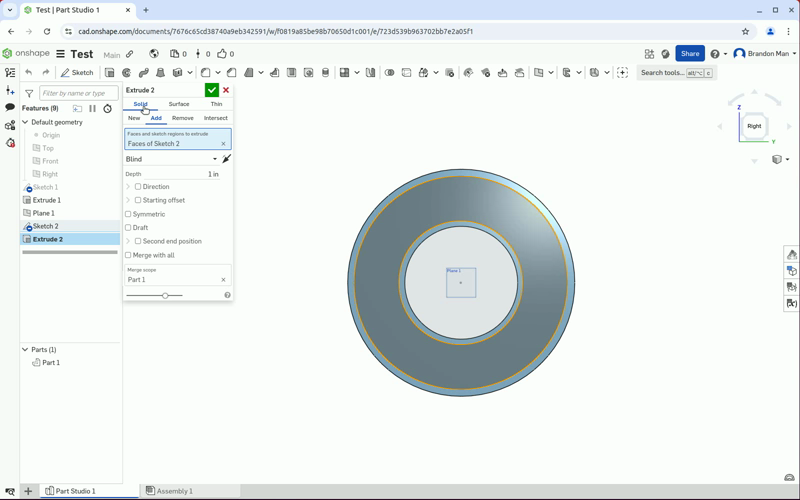
click(143, 106)
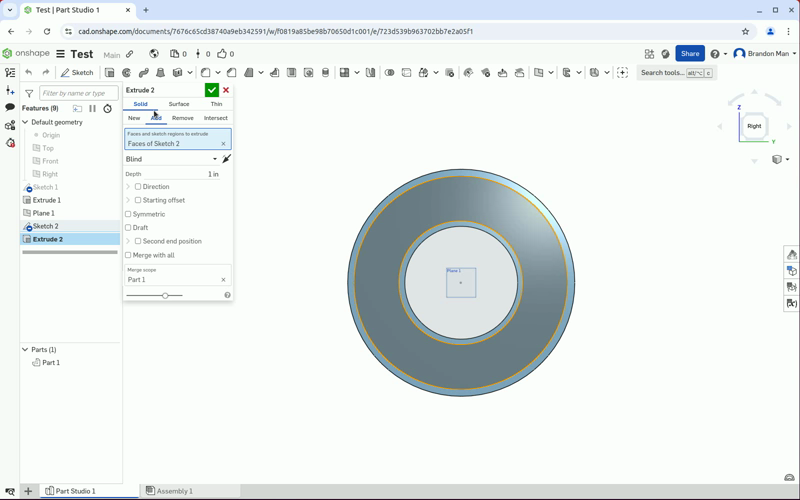
mouse_move(186, 120)
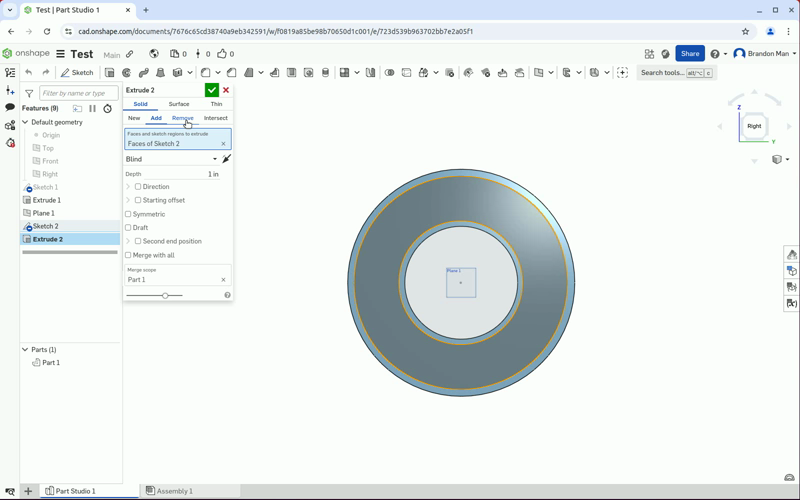
click(186, 120)
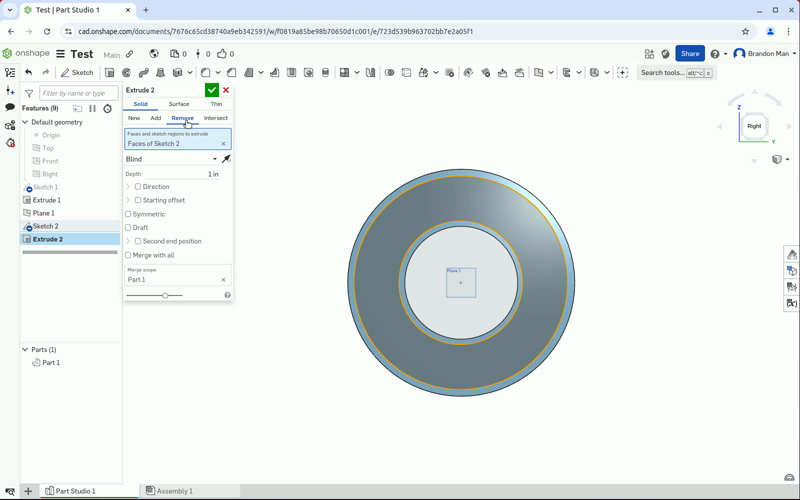
key(tab, 4)
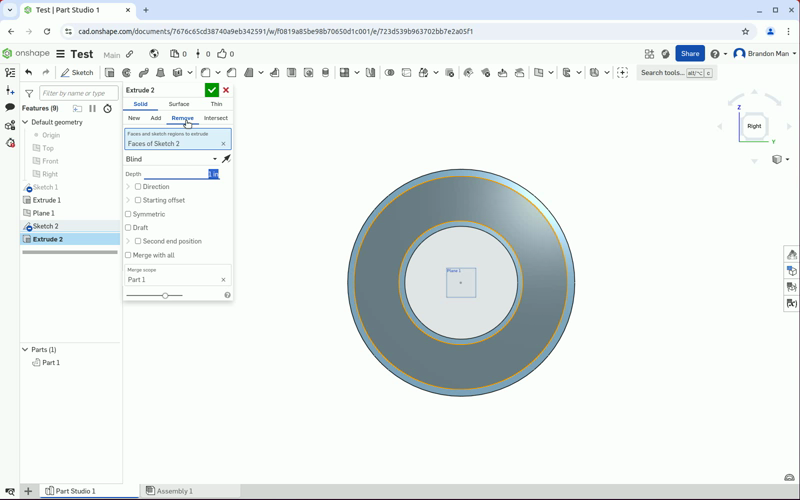
text(4.333)
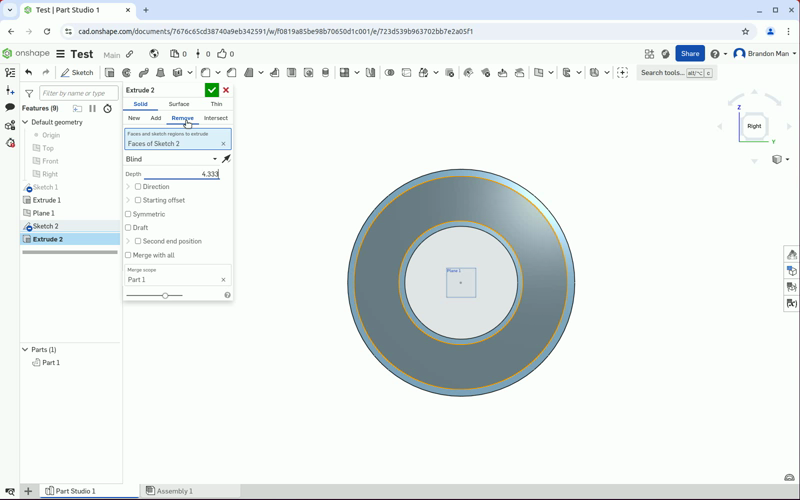
key(tab, 6)
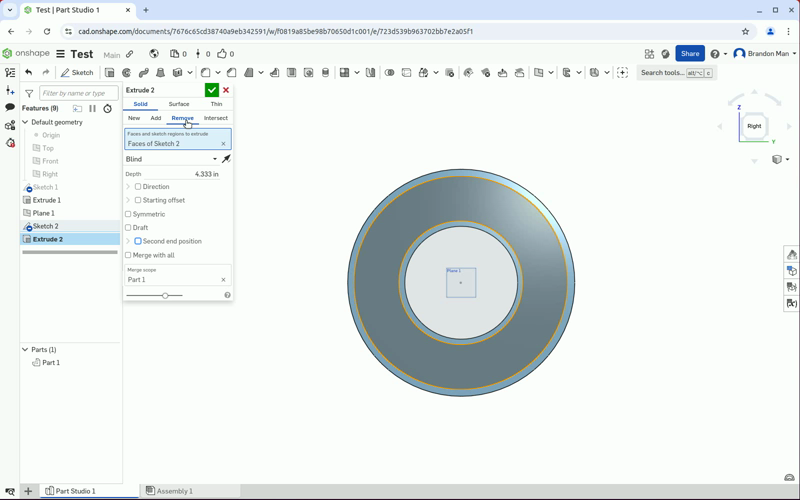
key(space)
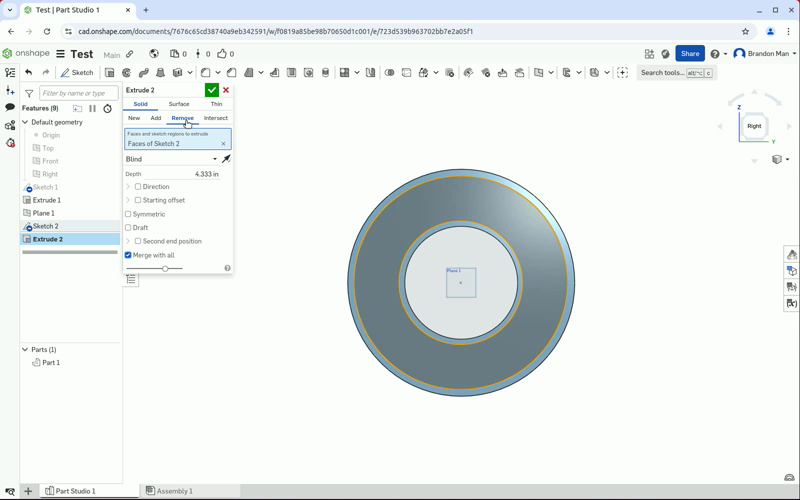
key(enter)
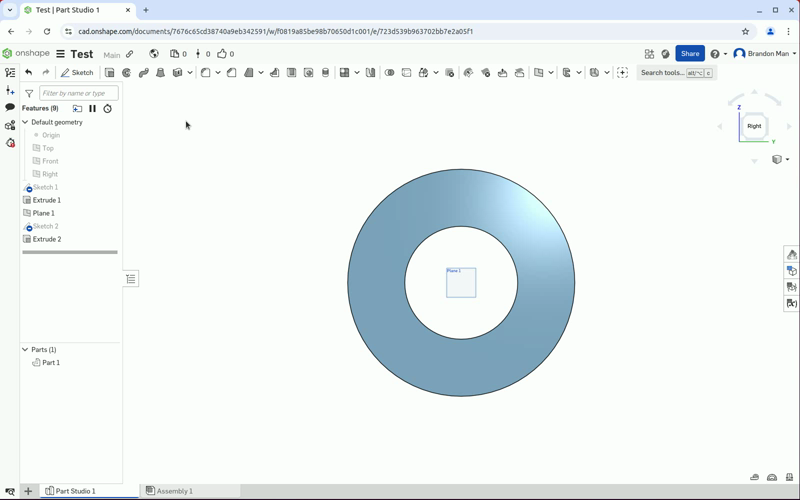
key(shift+h)
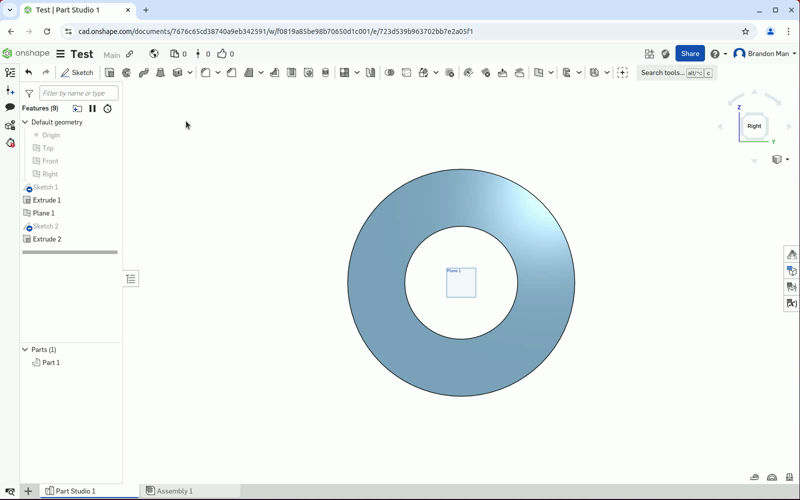
key(shift+h)
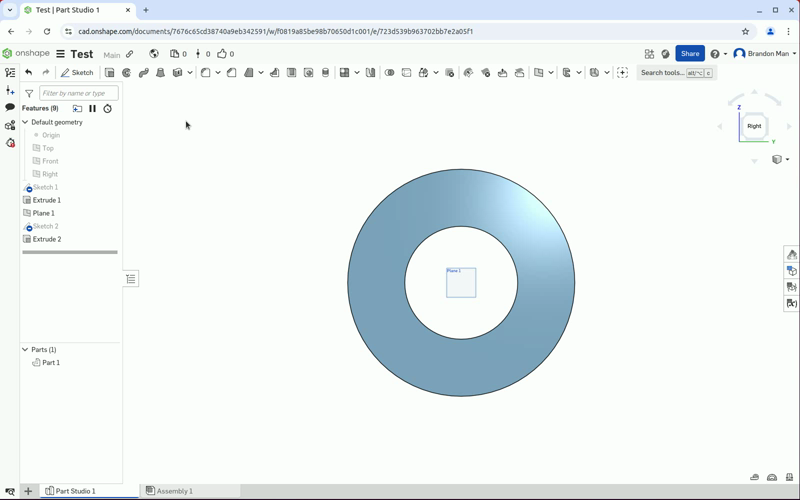
mouse_move(73, 189)
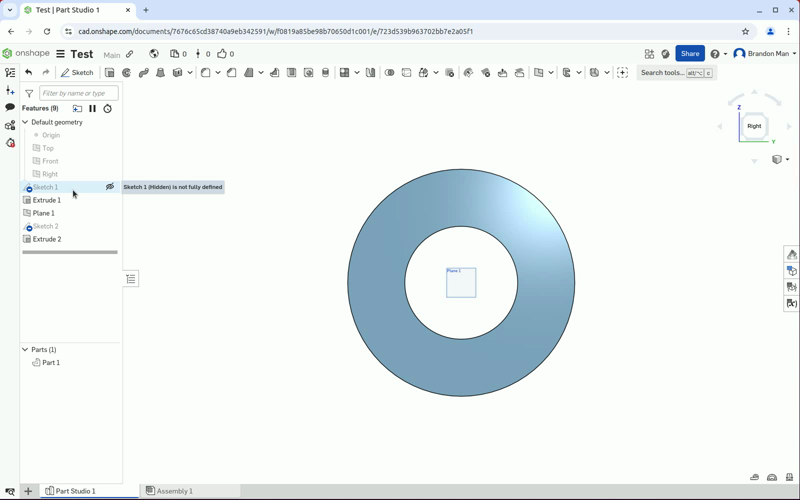
click(73, 189)
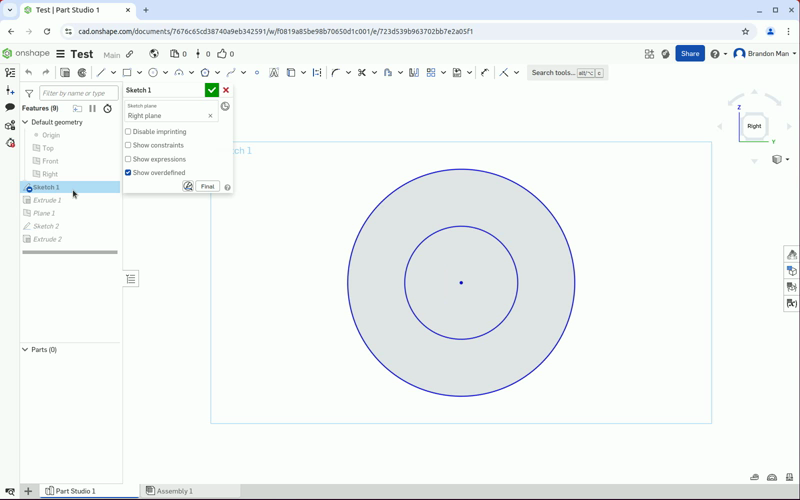
mouse_move(229, 92)
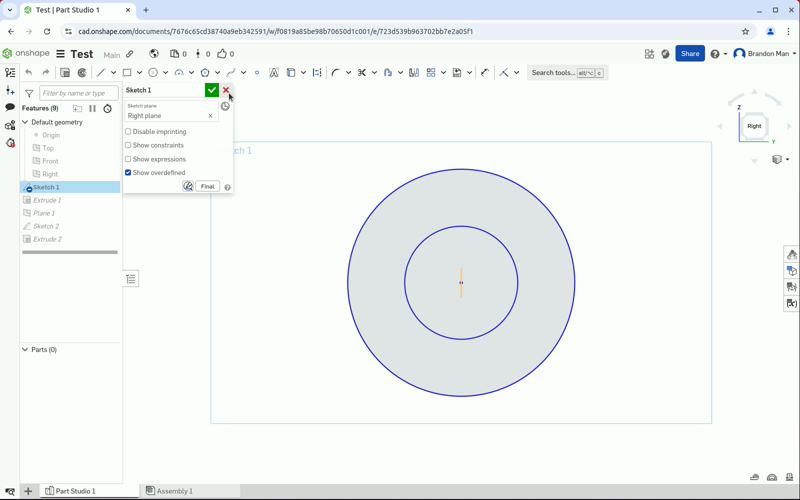
click(229, 92)
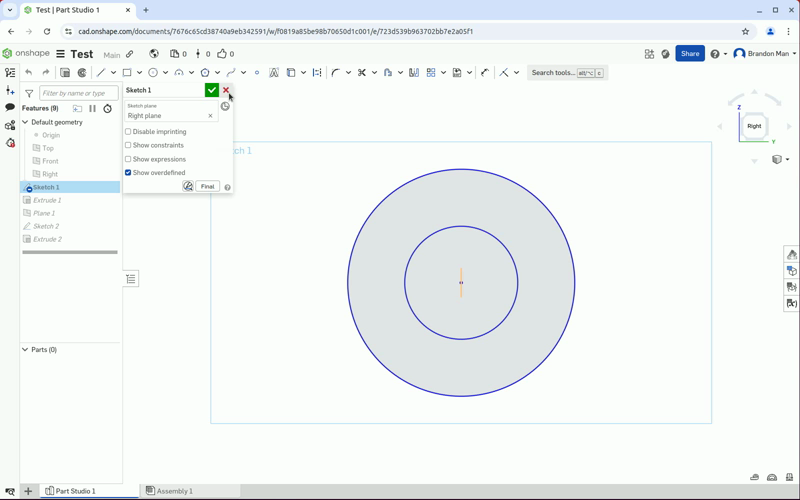
key(shift+s)
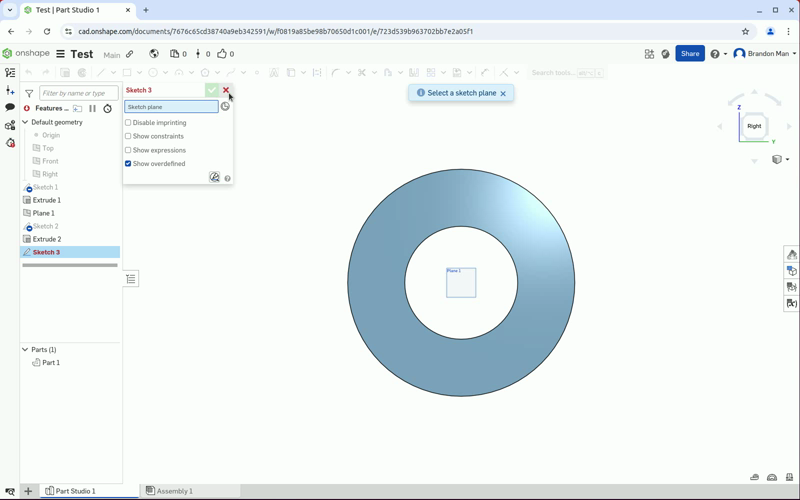
mouse_move(73, 176)
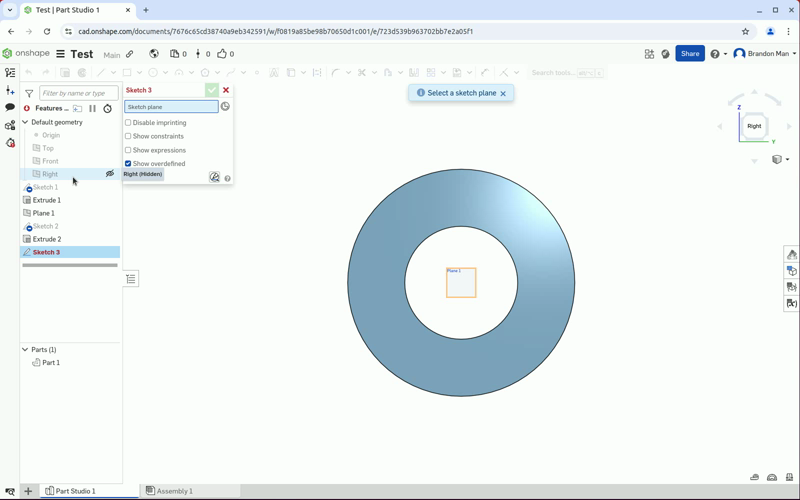
click(73, 176)
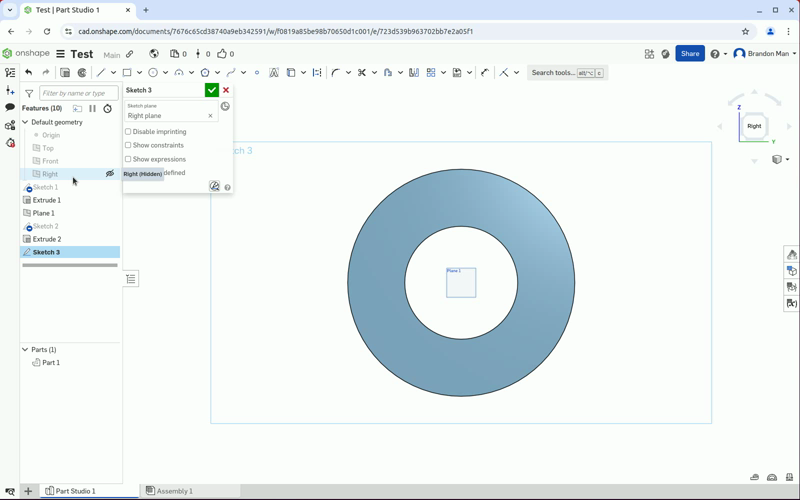
mouse_move(73, 352)
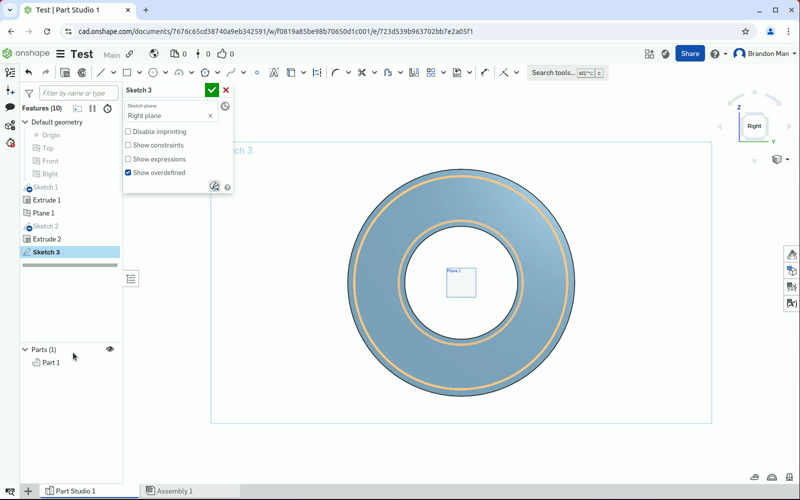
key(y)
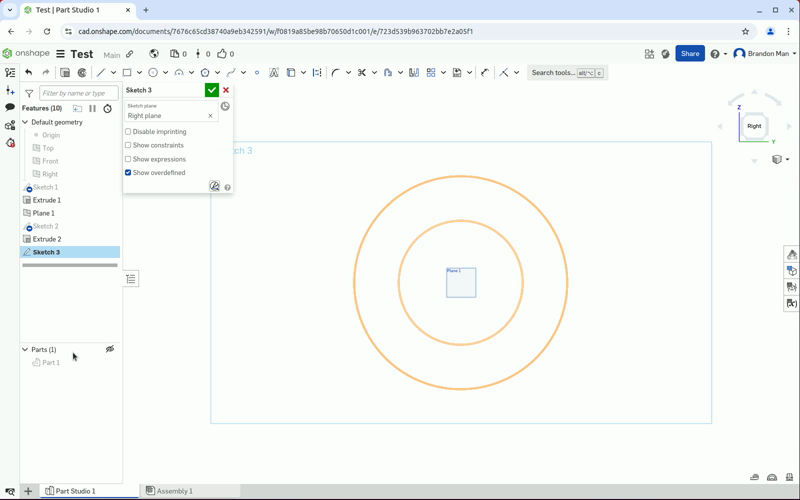
key(c)
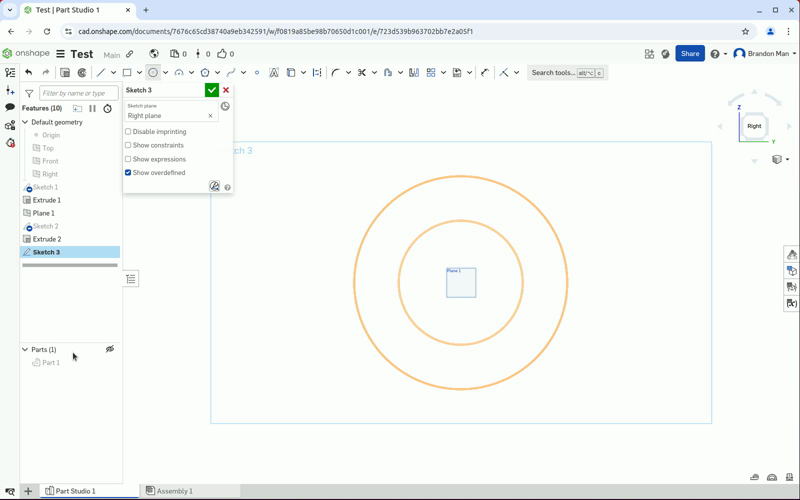
key_down(shift)
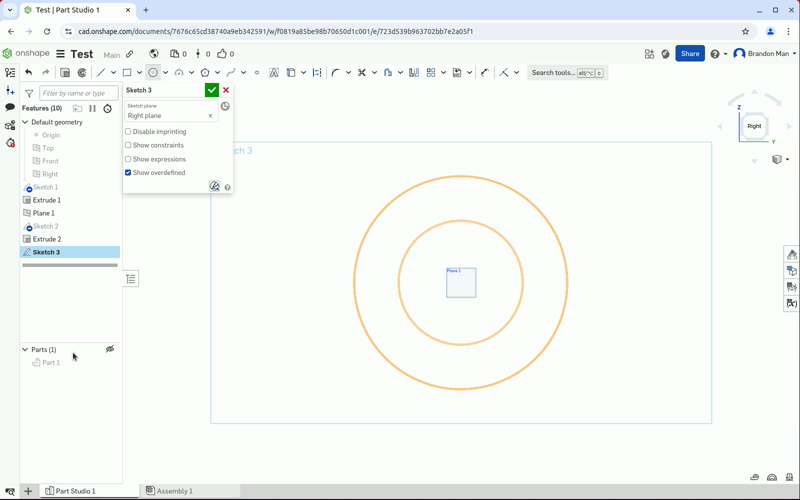
mouse_move(460, 282)
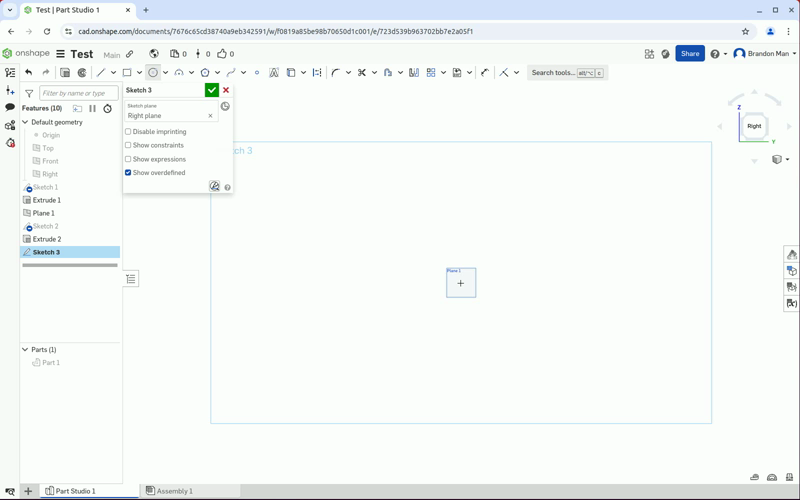
click(460, 282)
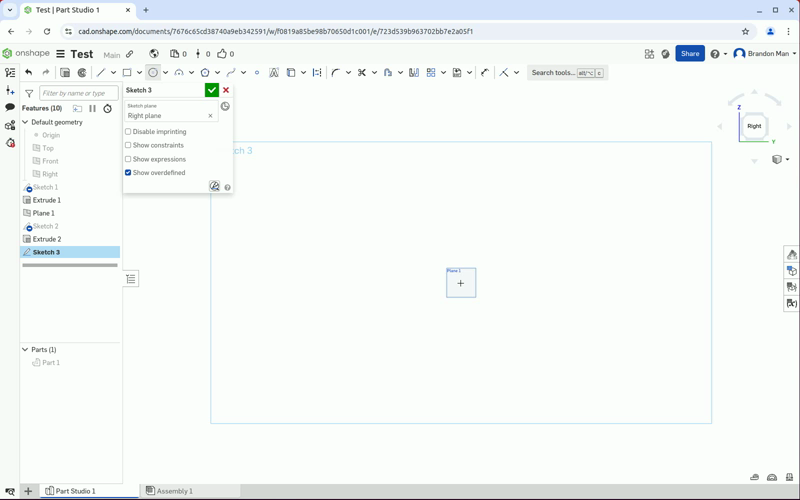
key_up(shift)
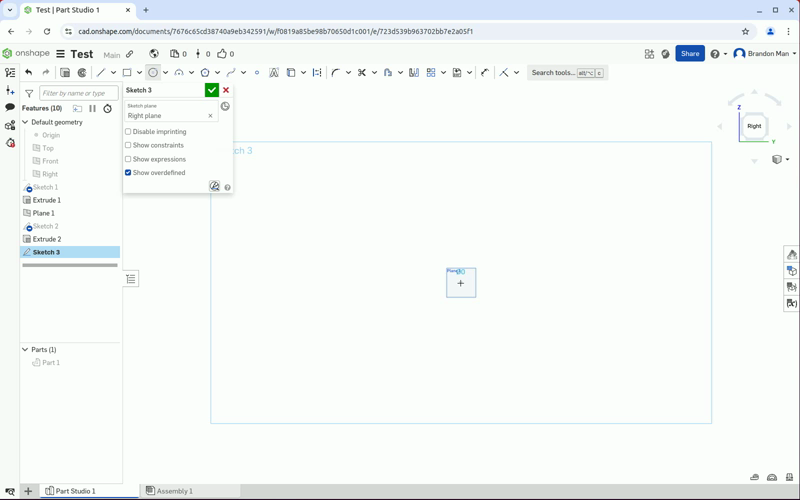
mouse_move(567, 282)
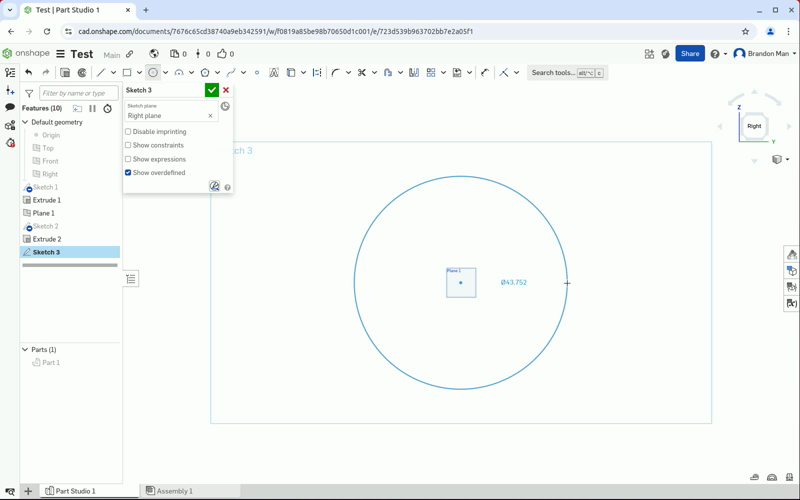
click(567, 282)
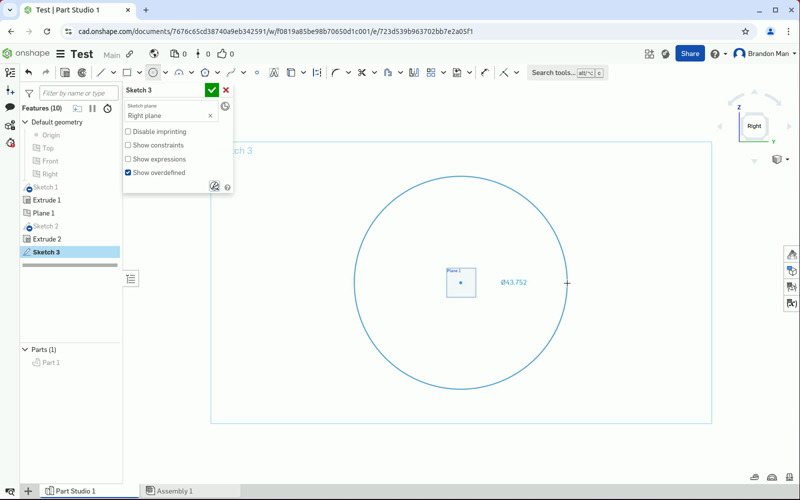
key(esc)
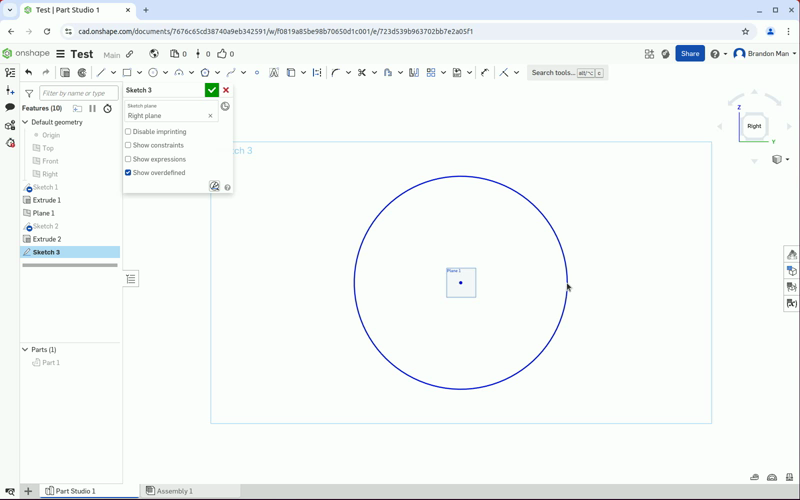
key(c)
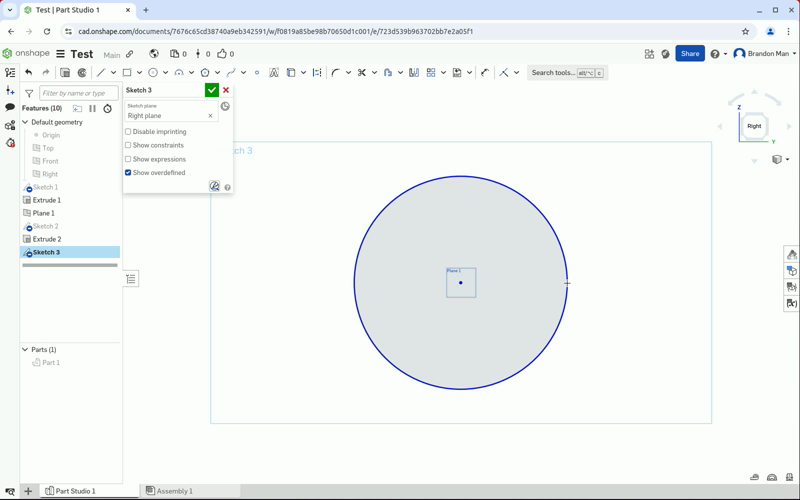
key_down(shift)
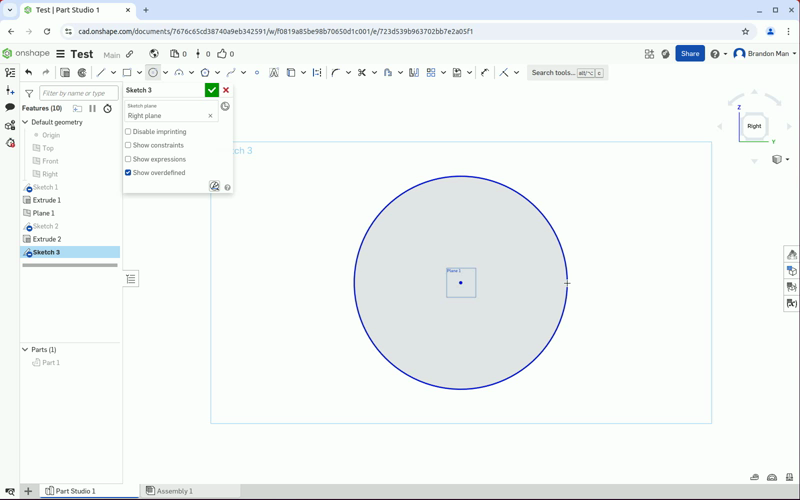
mouse_move(460, 282)
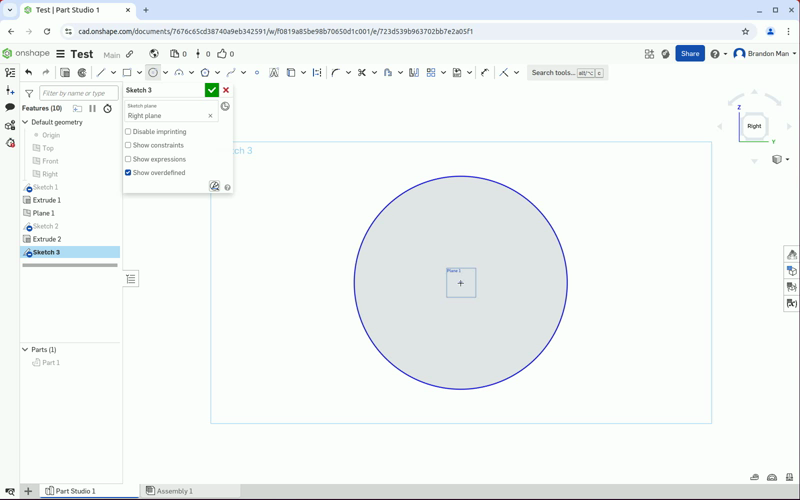
click(460, 282)
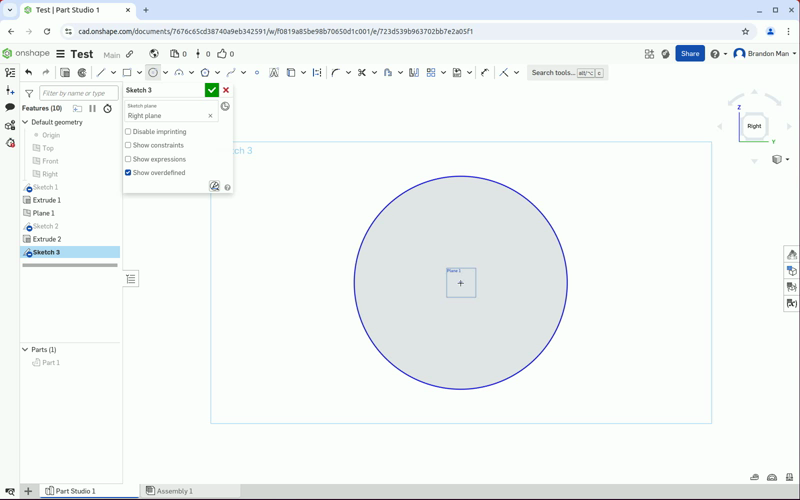
key_up(shift)
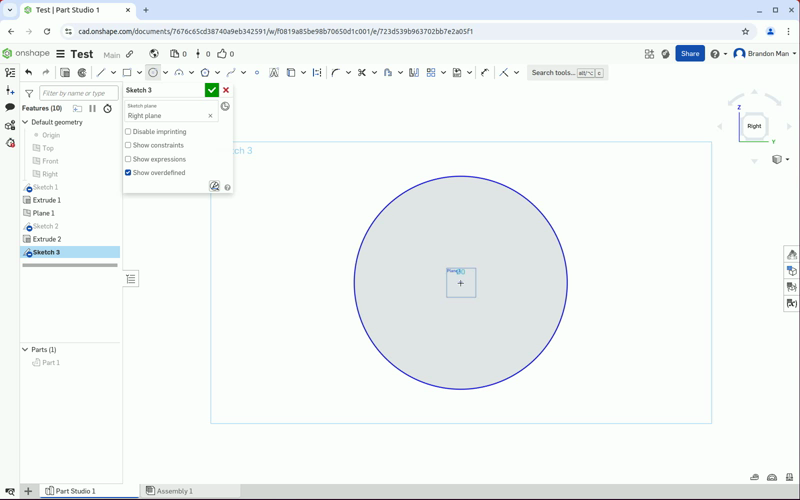
mouse_move(522, 282)
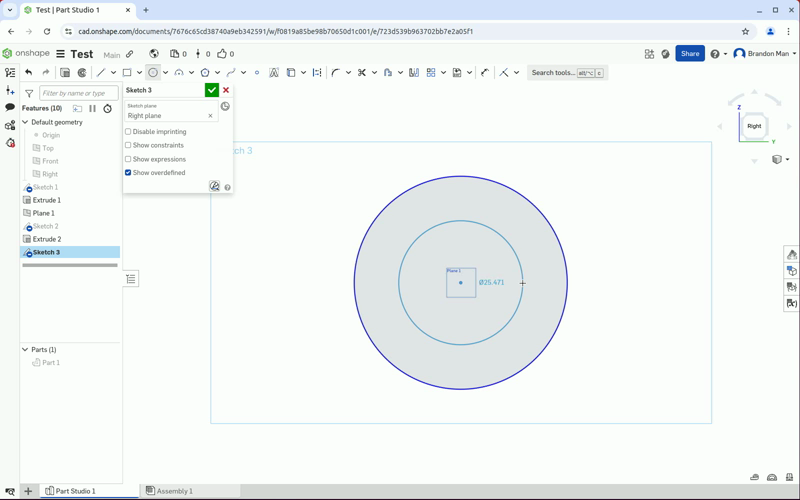
click(522, 282)
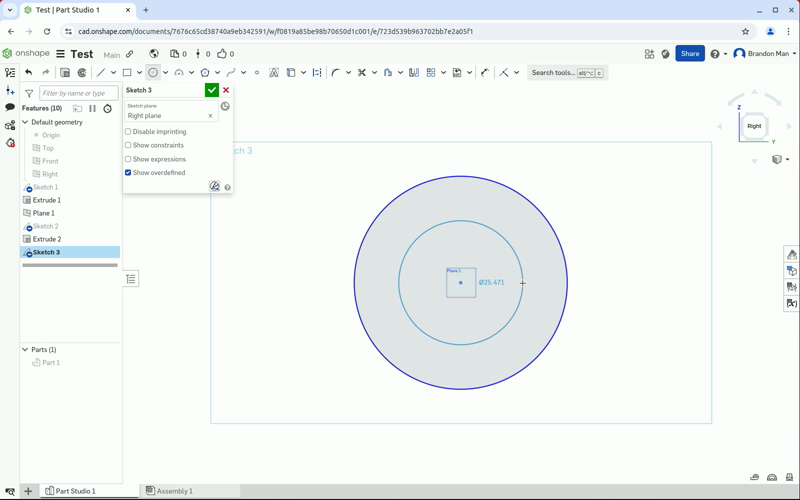
key(esc)
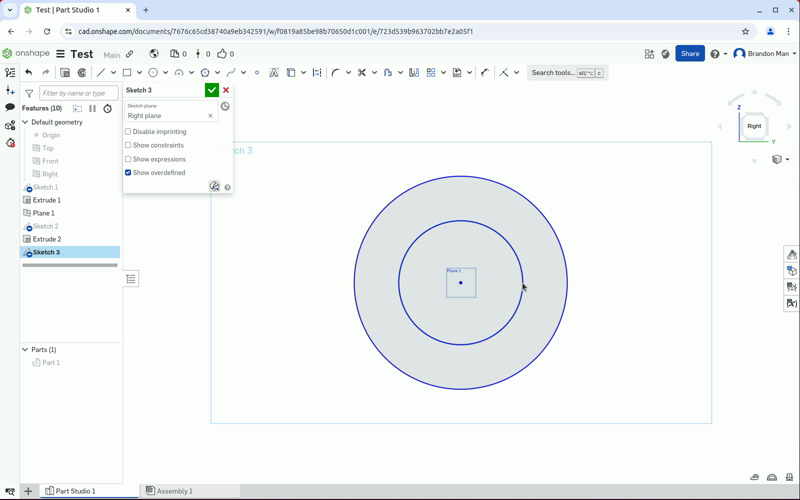
mouse_move(459, 372)
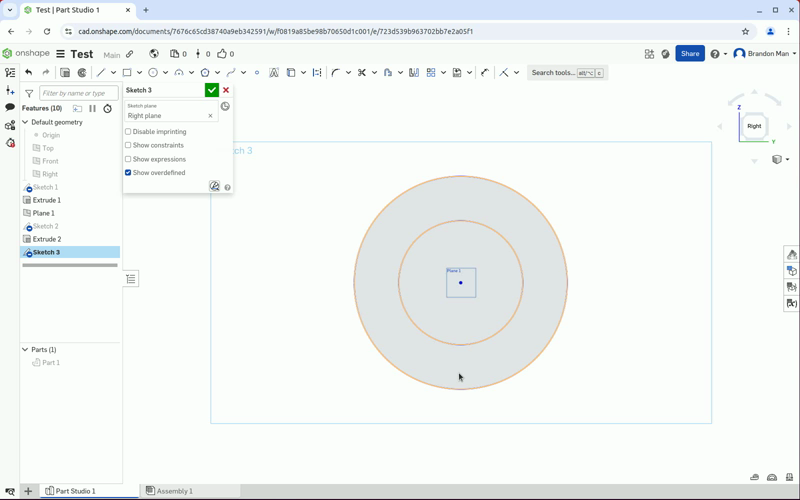
click(459, 372)
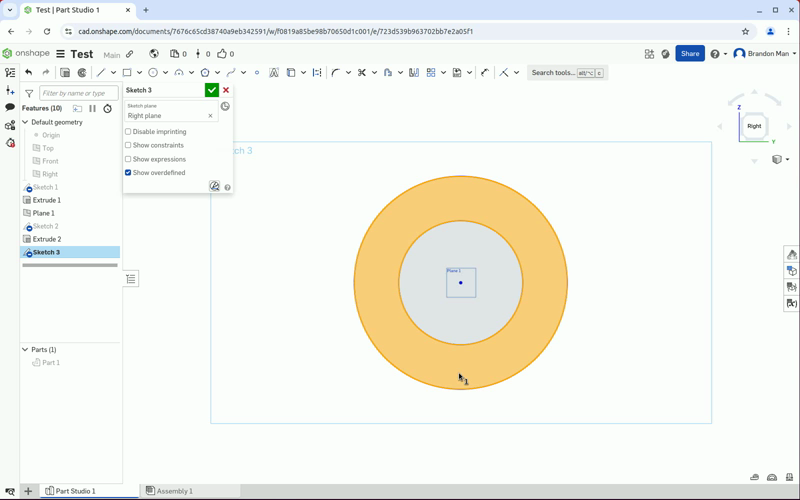
mouse_move(73, 352)
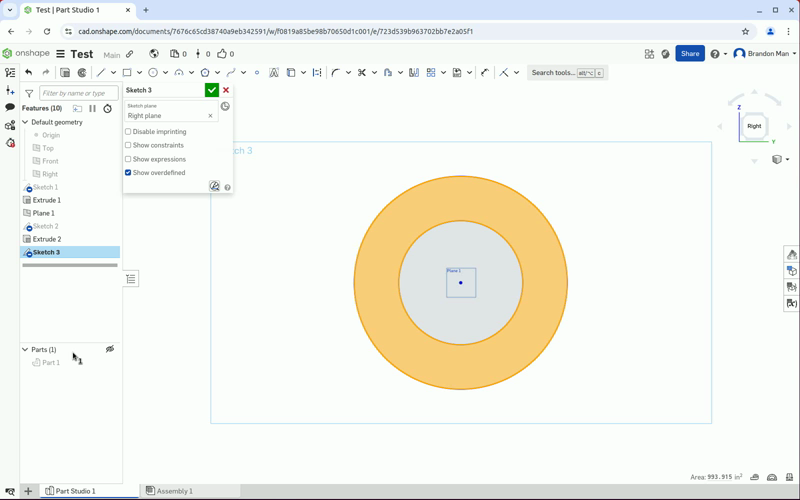
key(shift+y)
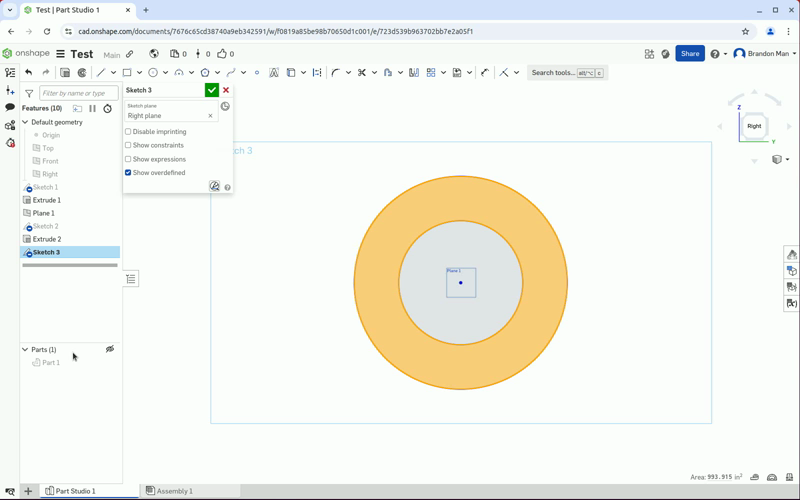
key(shift+e)
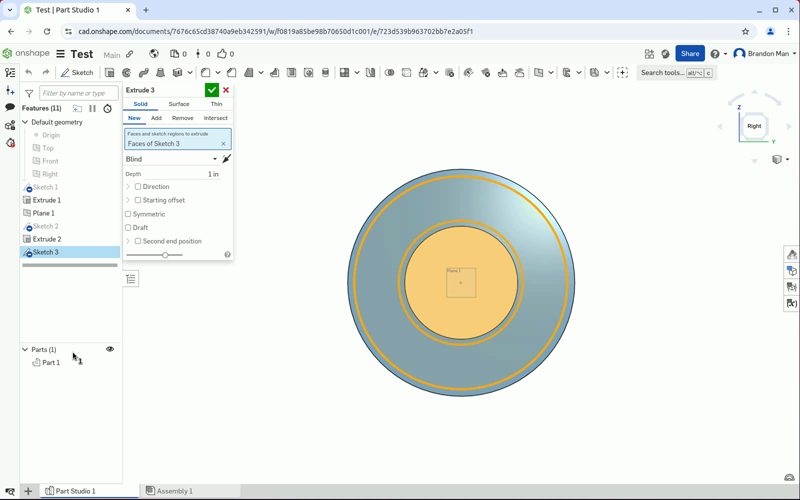
mouse_move(143, 106)
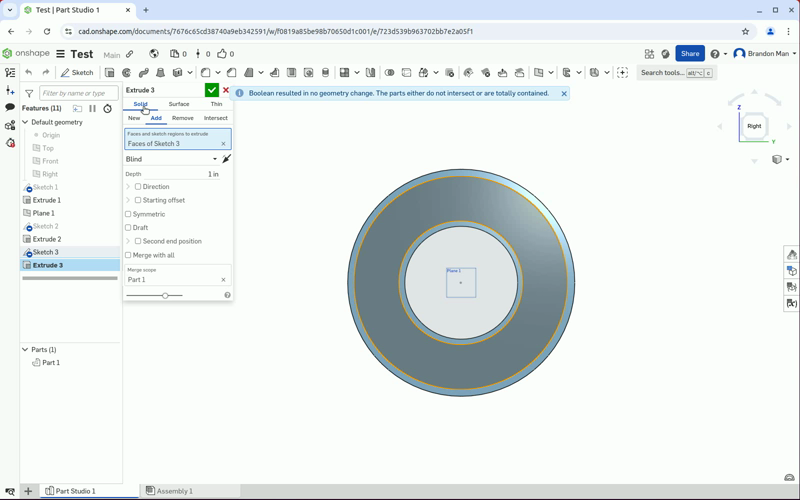
click(143, 106)
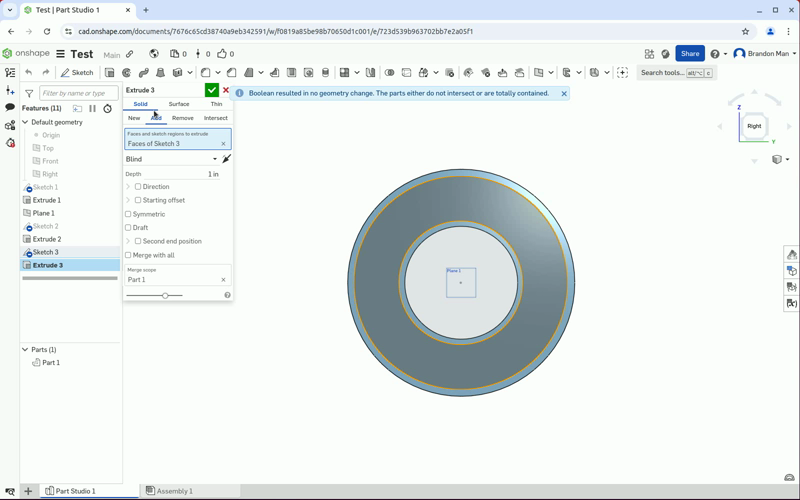
mouse_move(186, 120)
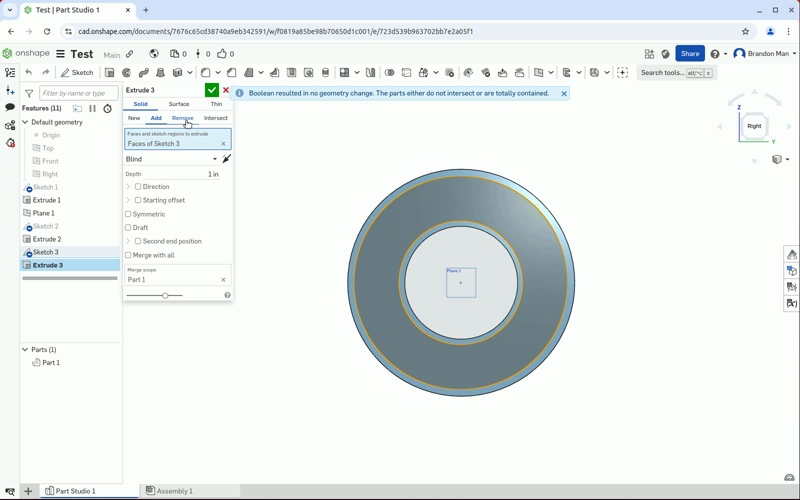
click(186, 120)
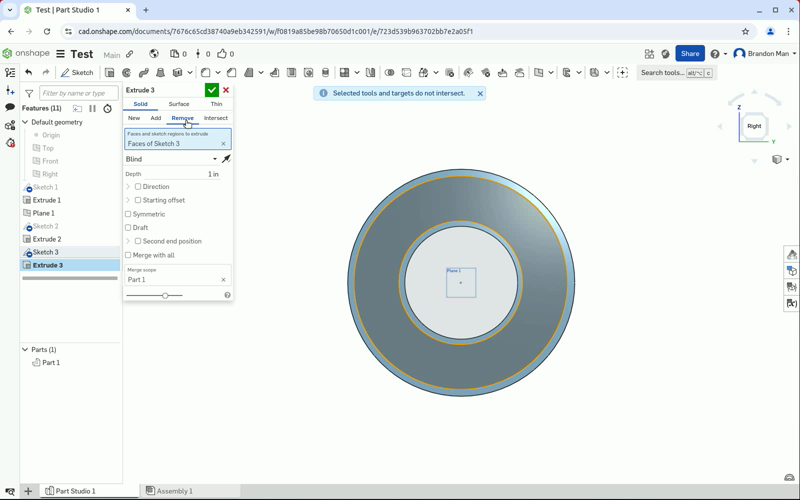
key(tab, 4)
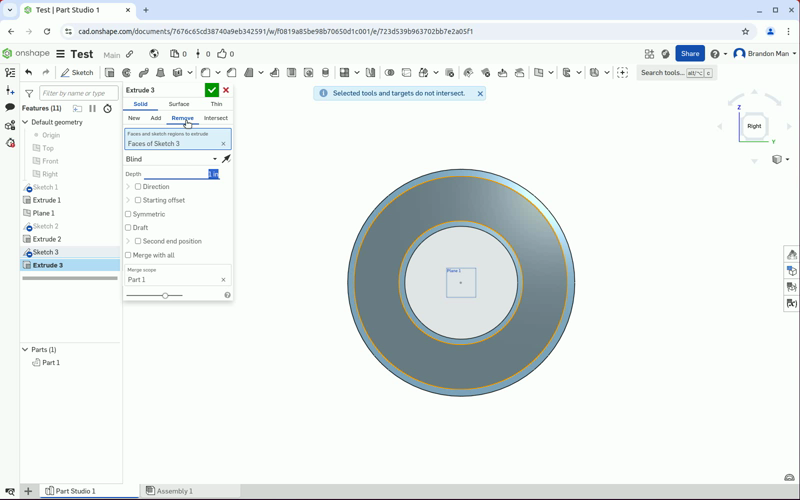
text(4.333)
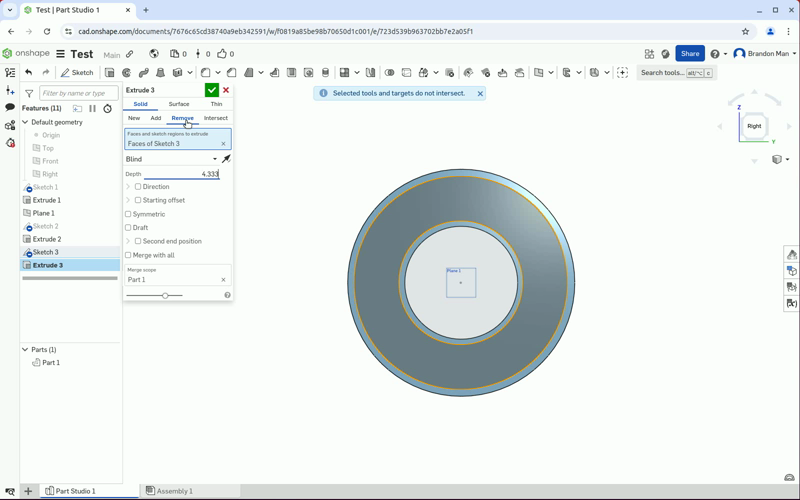
key(tab, 6)
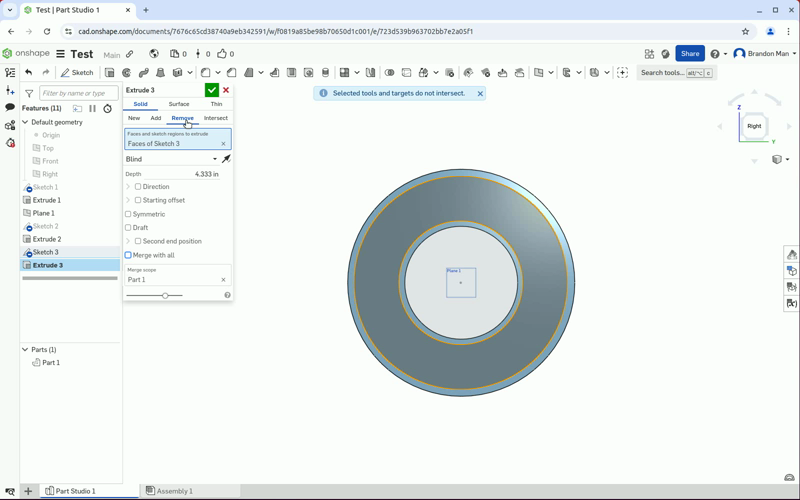
key(space)
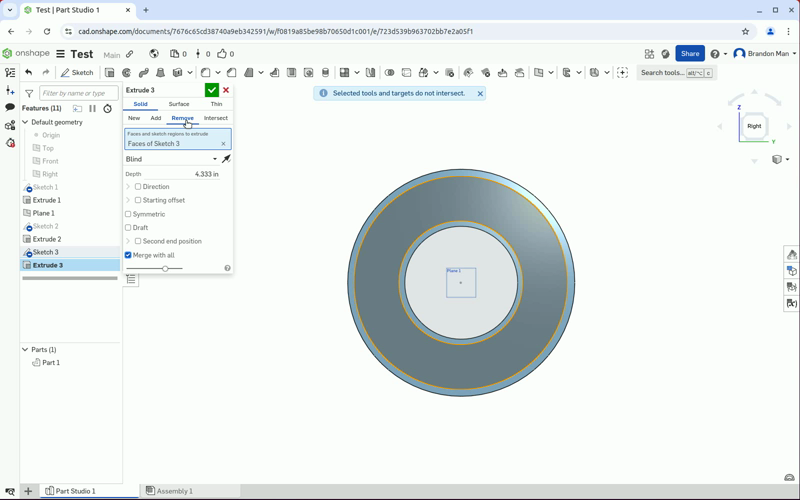
key(enter)
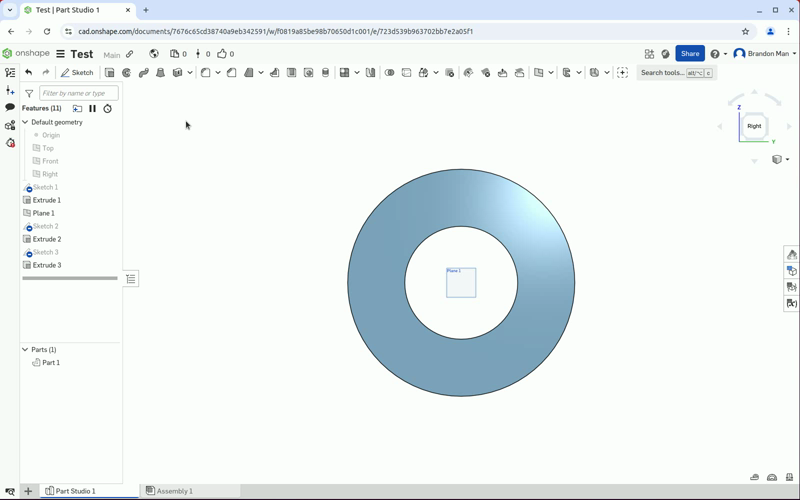
key(shift+h)
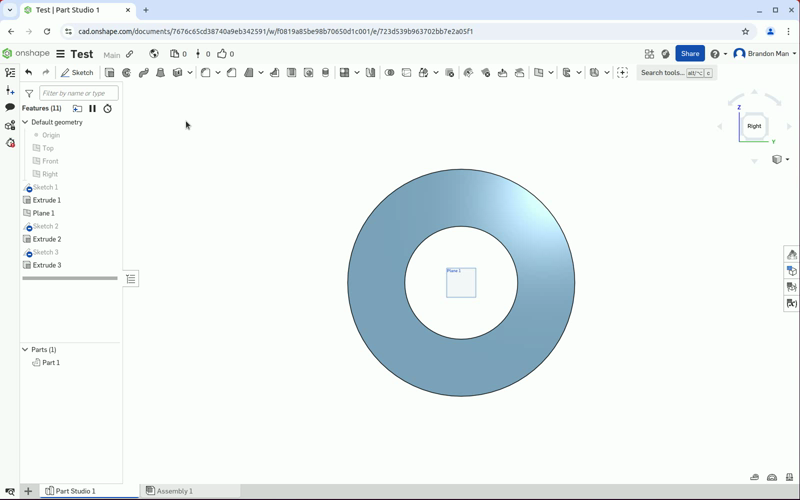
key(shift+h)
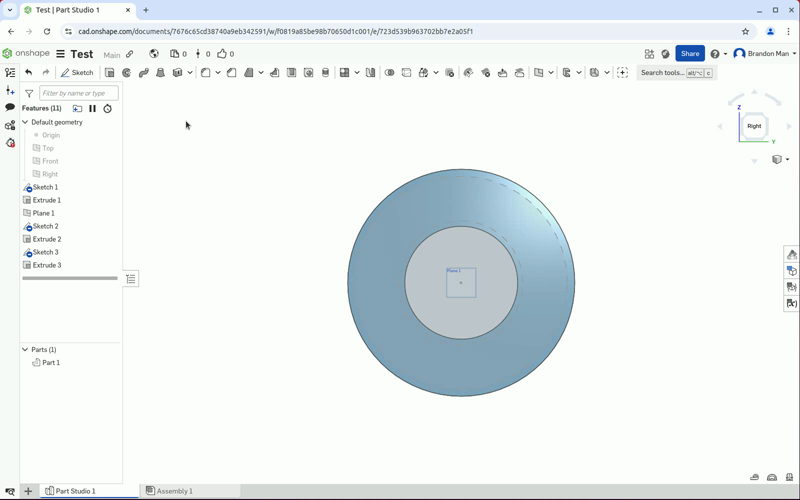
key(shift+7)
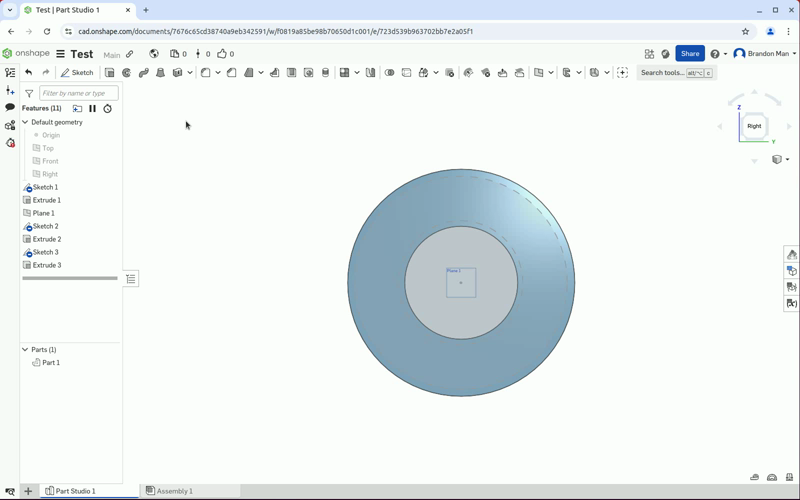
key(right, 2)
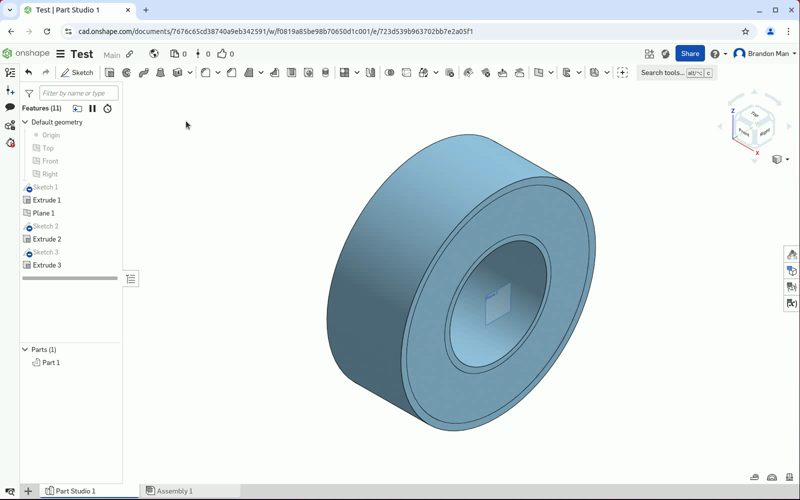
key(down, 2)
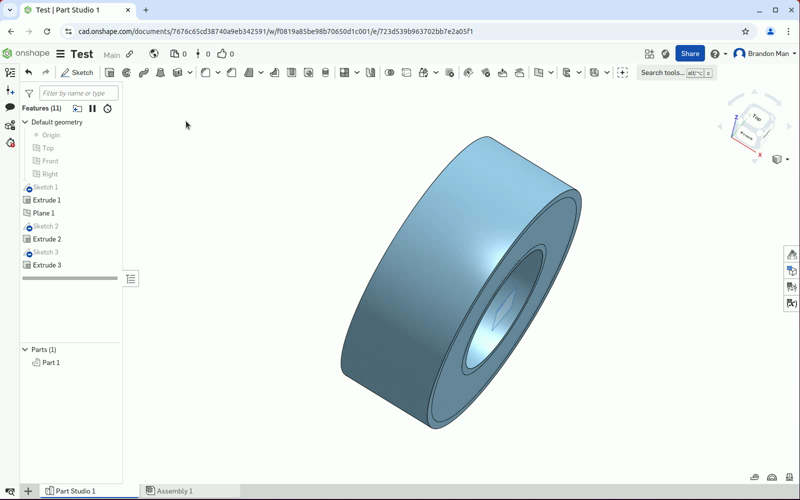
key(up, 2)
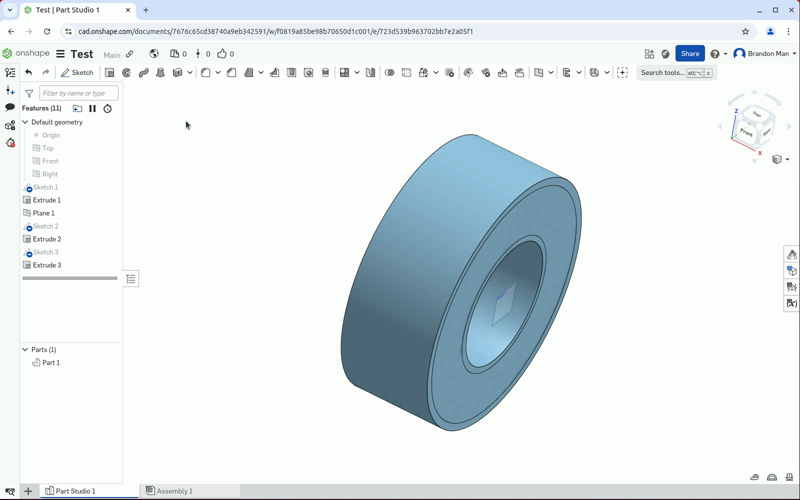
key(left, 2)
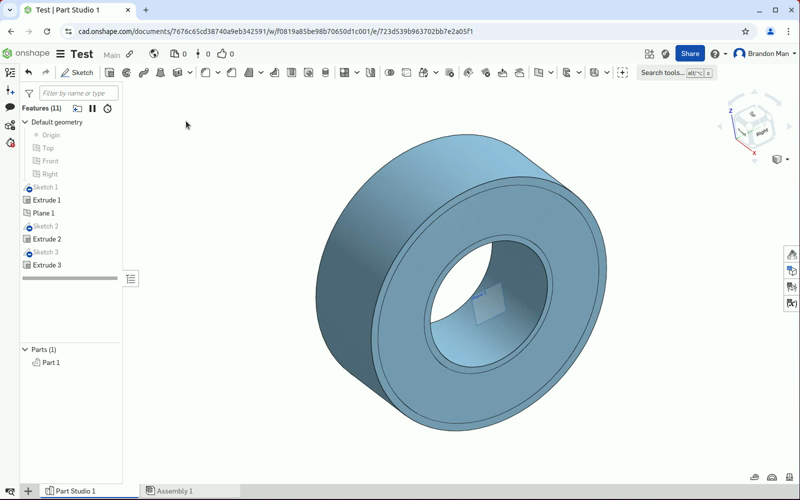
mouse_move(73, 189)
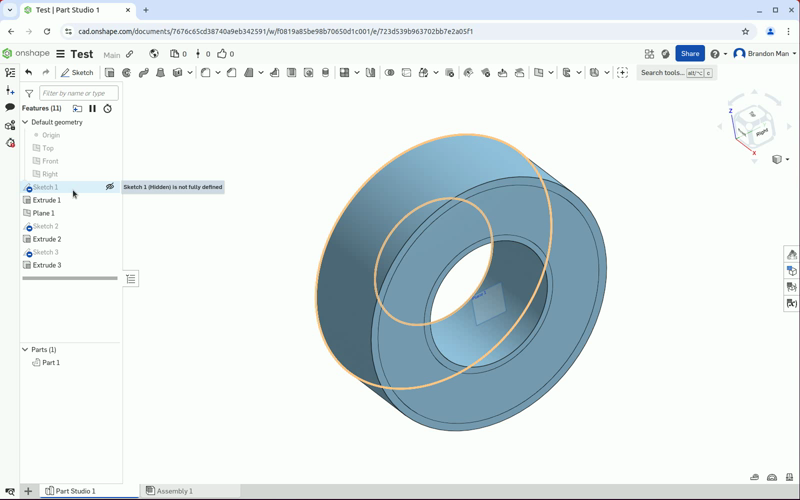
click(73, 189)